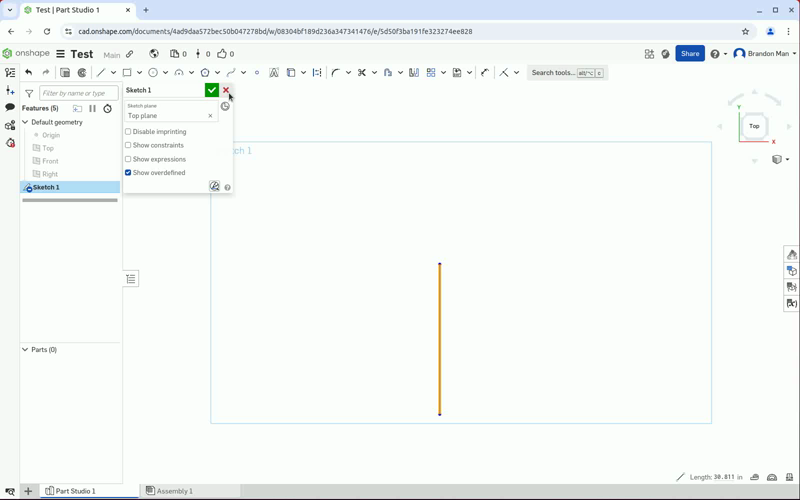
key(shift+h)
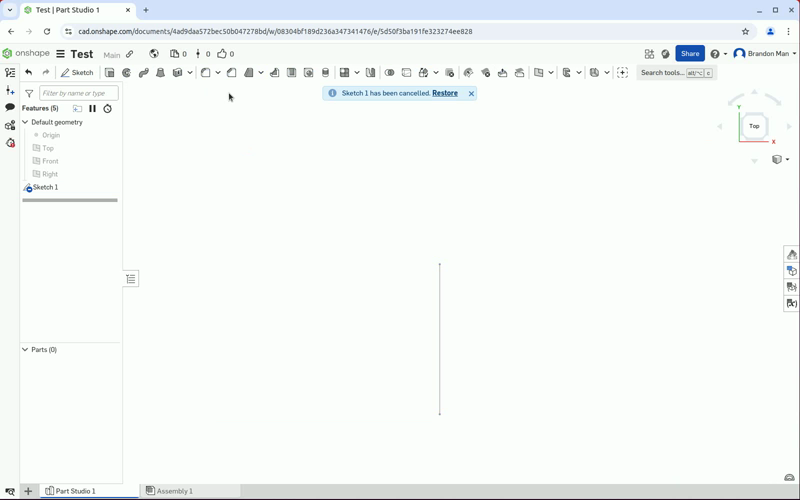
key(shift+s)
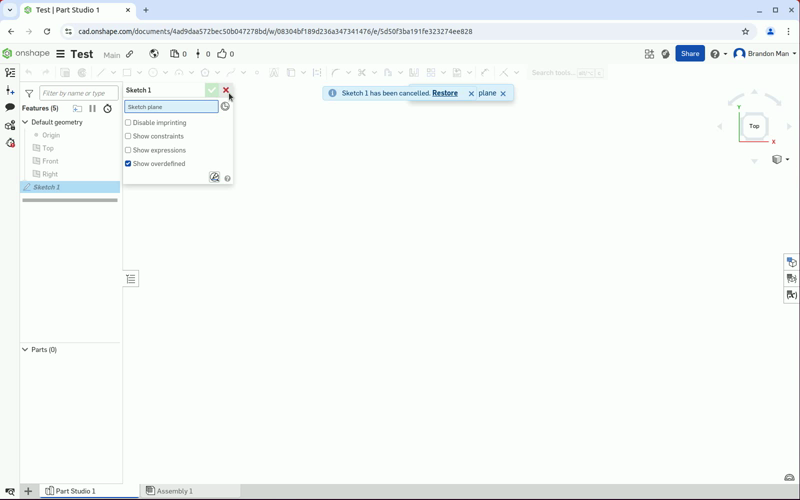
mouse_move(73, 150)
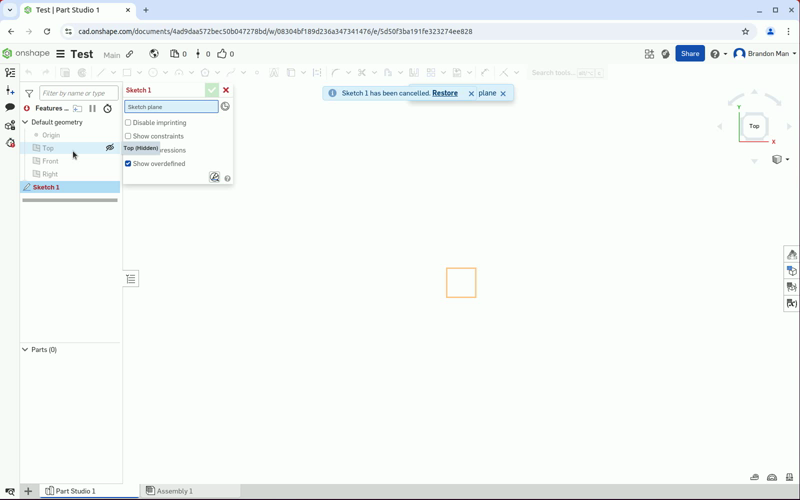
click(73, 150)
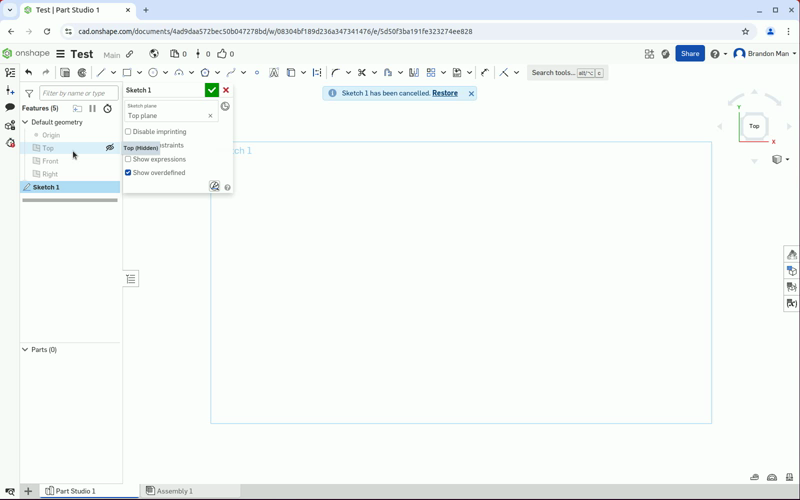
mouse_move(73, 352)
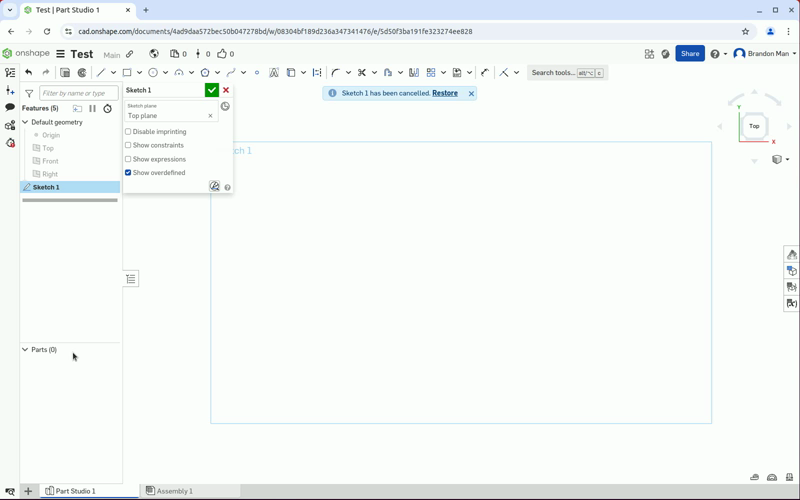
key(y)
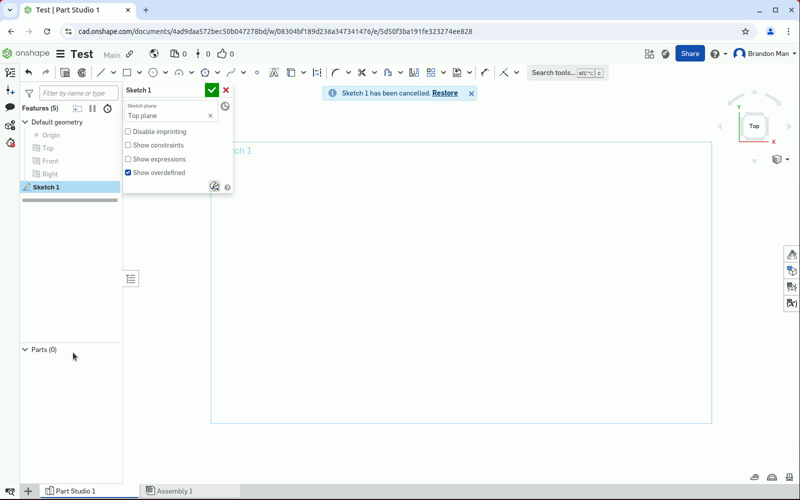
key(c)
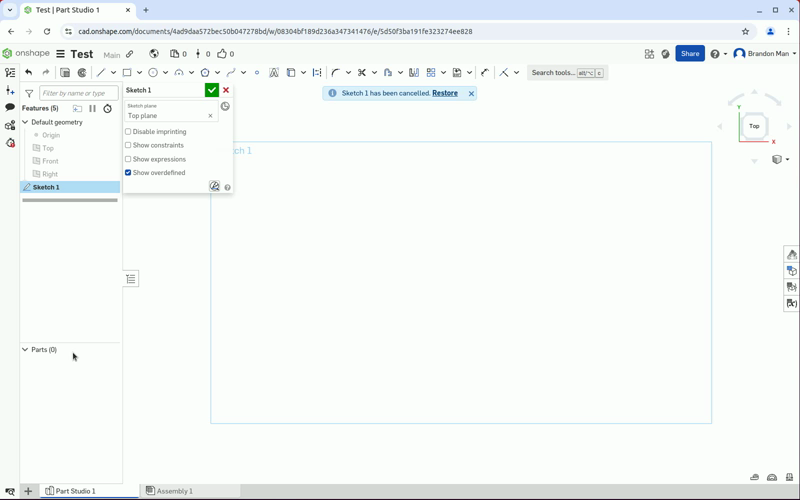
key_down(shift)
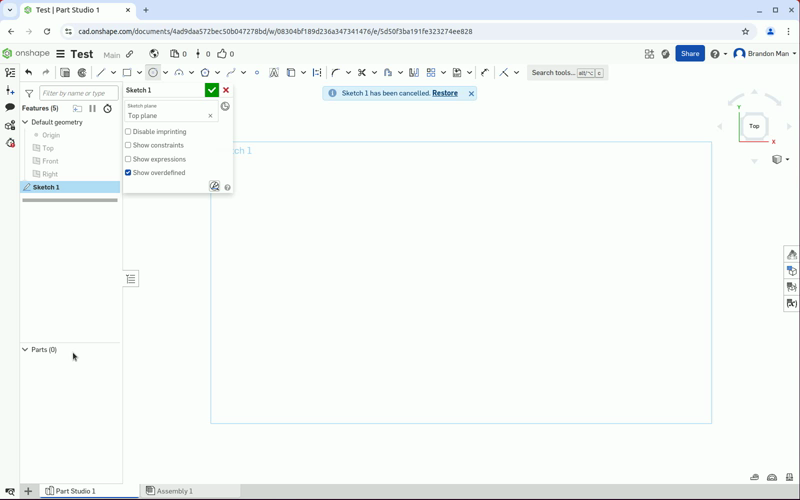
mouse_move(461, 282)
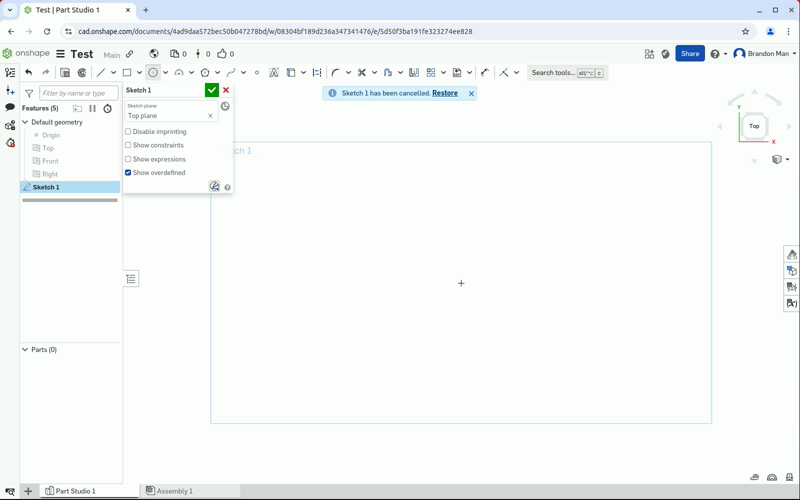
click(461, 282)
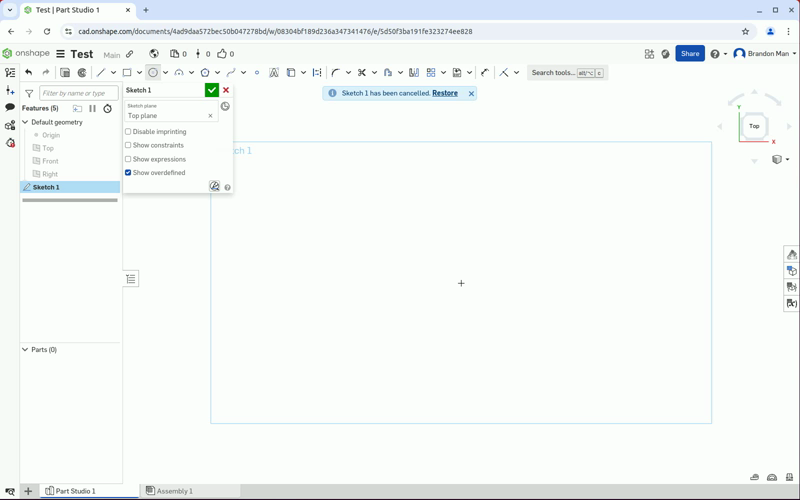
key_up(shift)
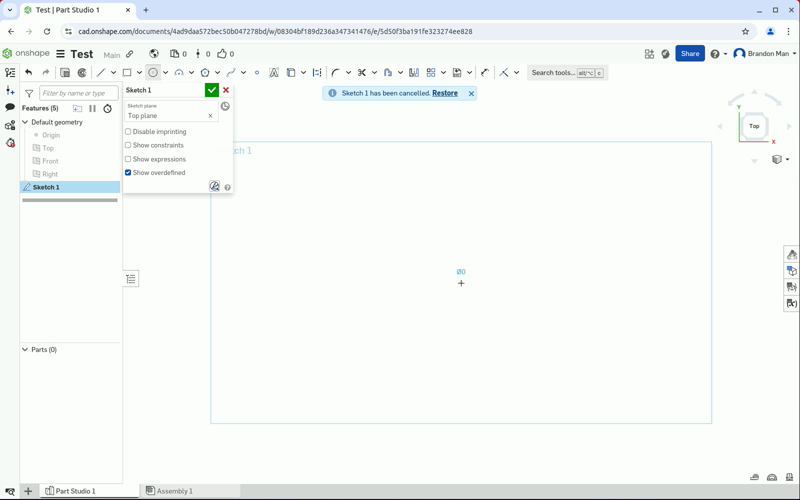
mouse_move(525, 282)
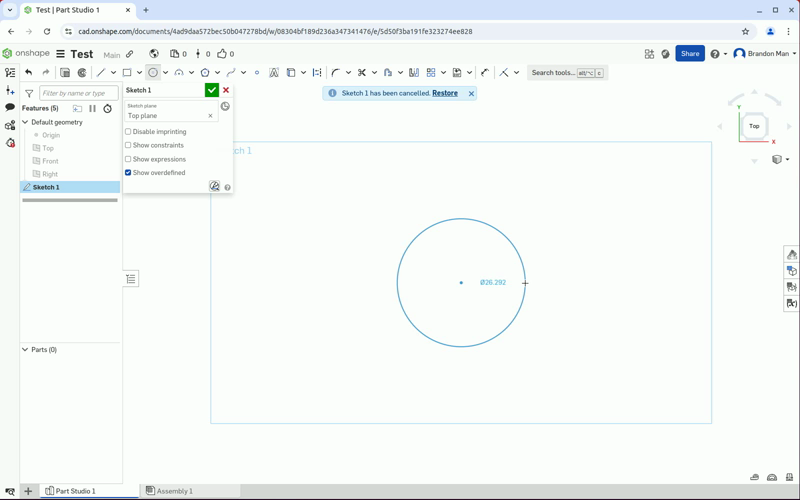
click(525, 282)
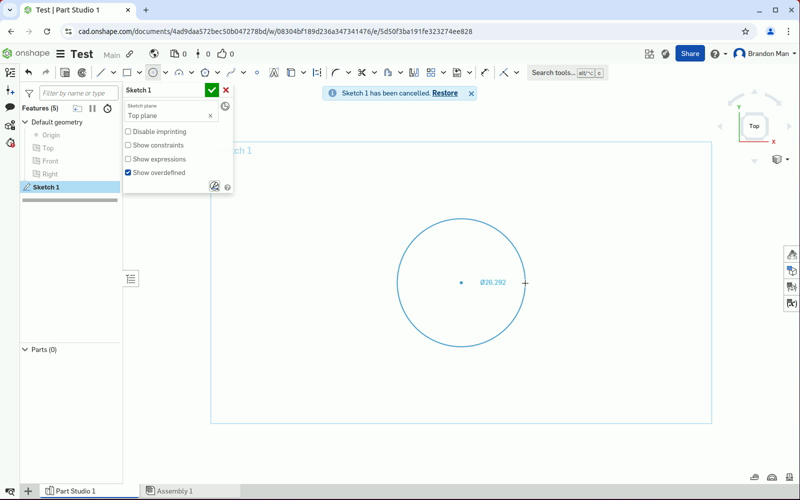
key(esc)
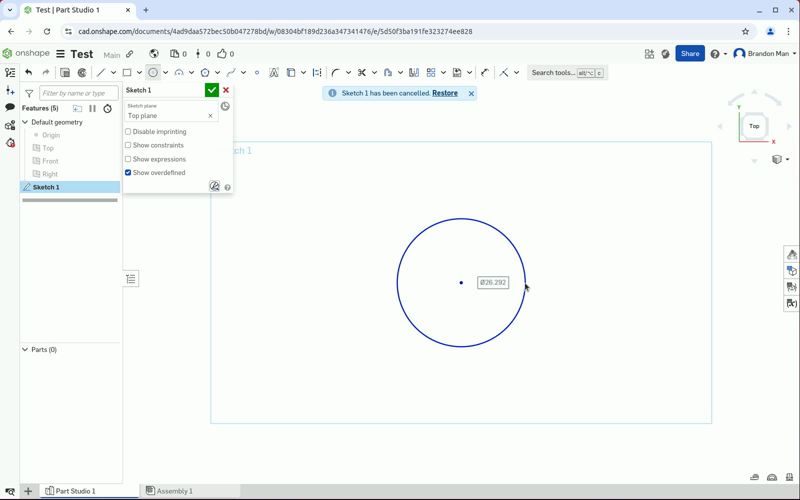
key(c)
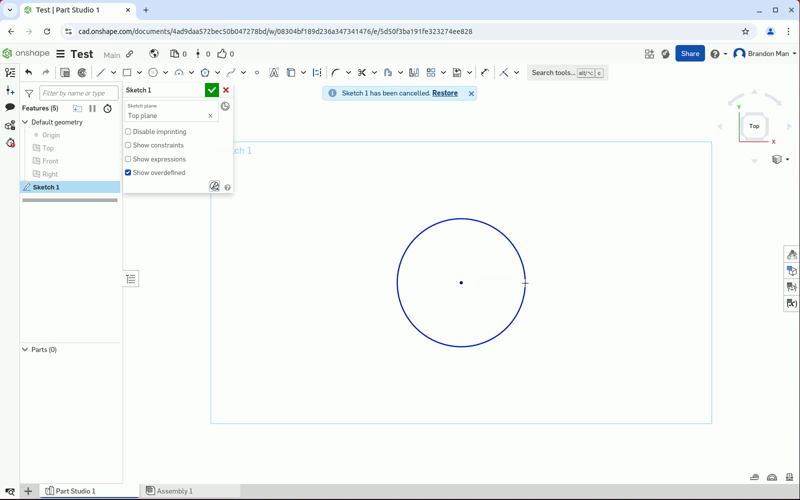
key_down(shift)
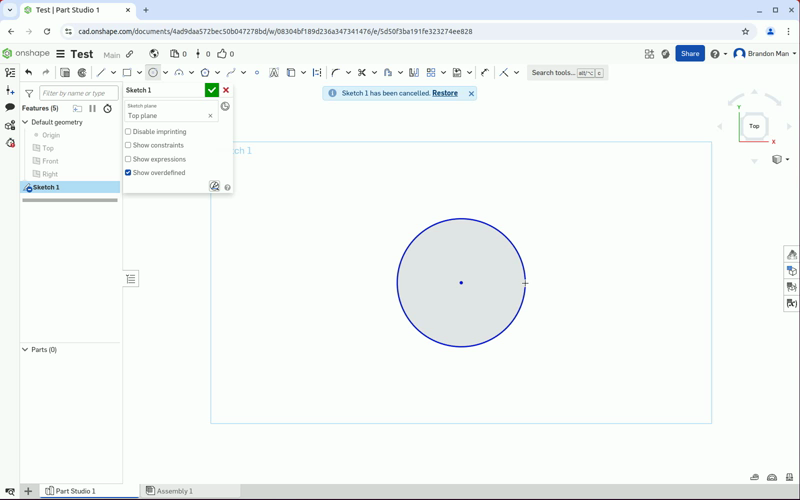
mouse_move(461, 282)
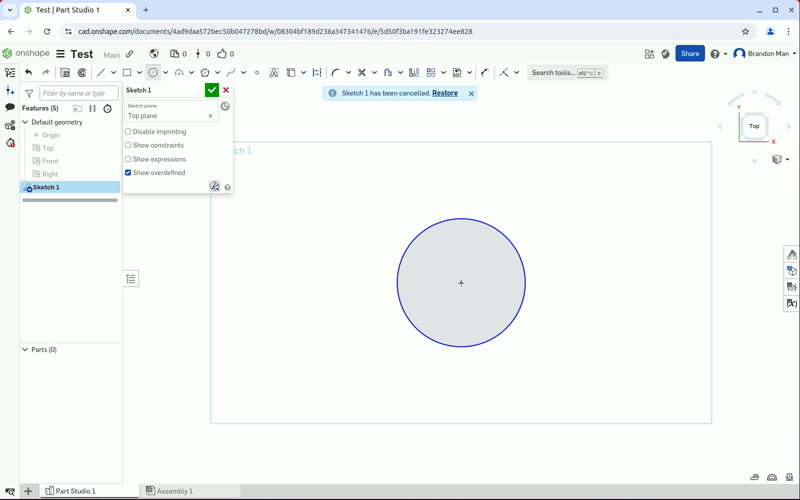
click(461, 282)
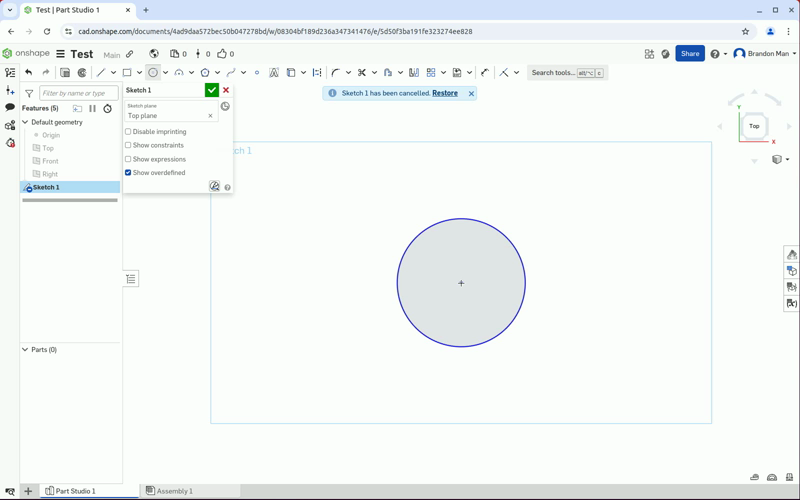
key_up(shift)
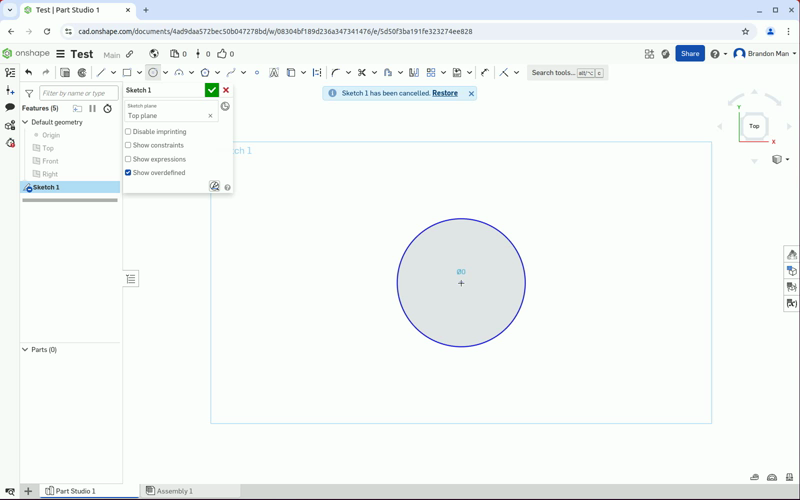
mouse_move(488, 282)
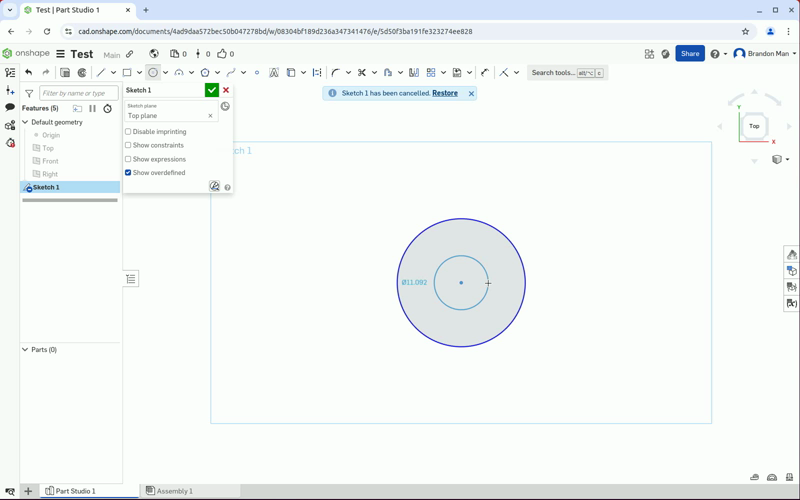
click(488, 282)
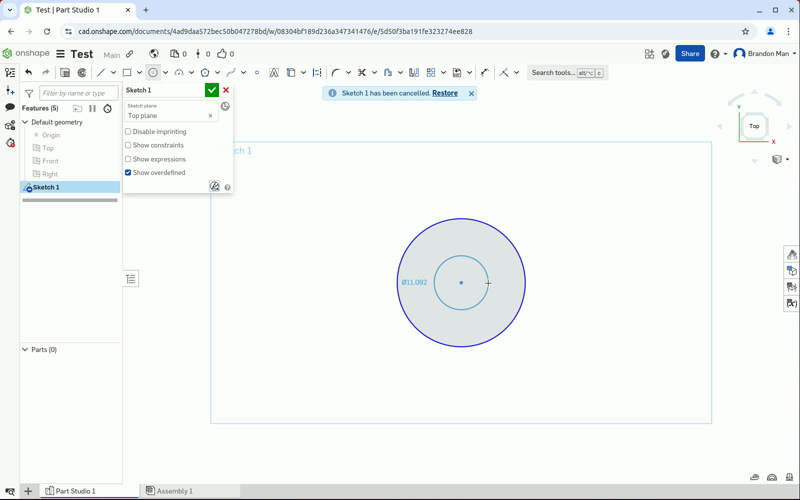
key(esc)
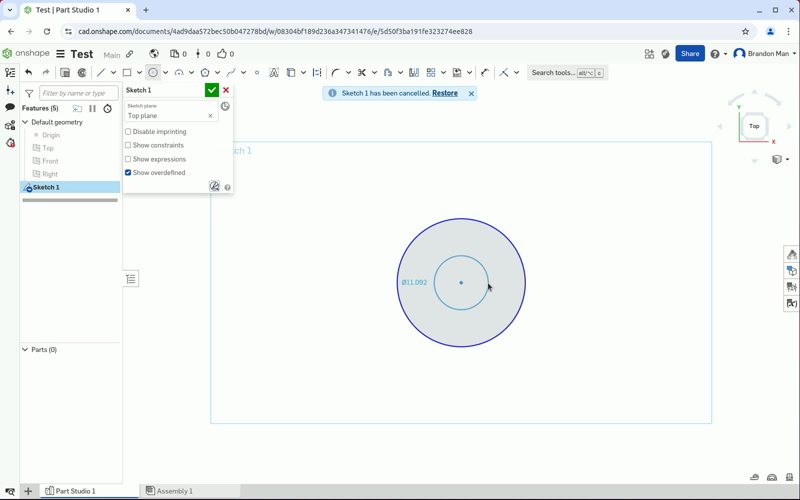
mouse_move(425, 250)
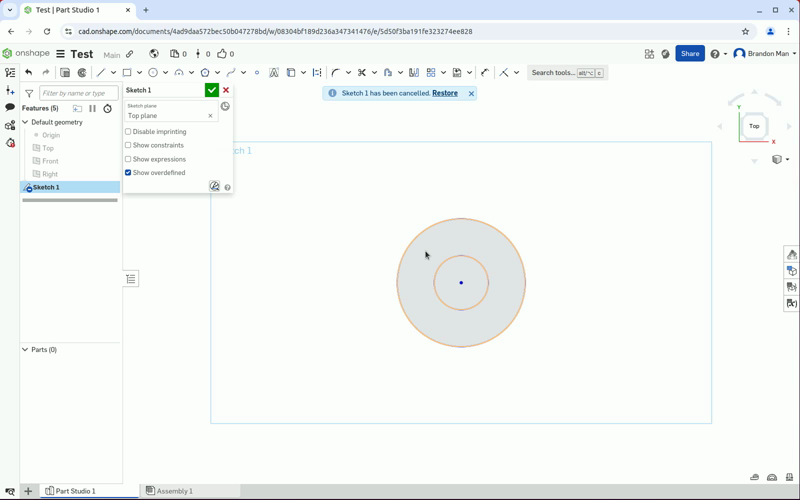
click(425, 250)
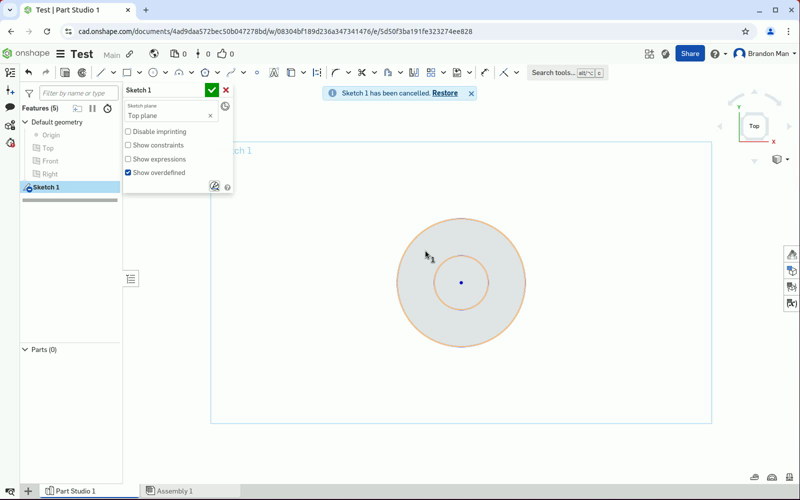
mouse_move(73, 352)
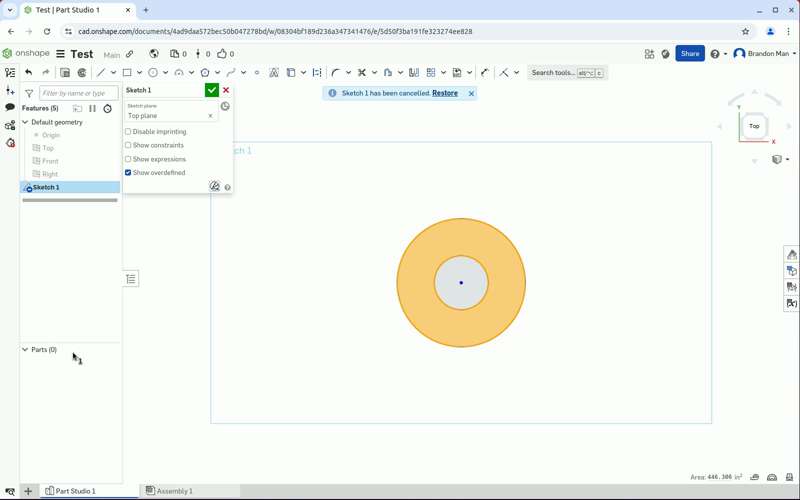
key(shift+y)
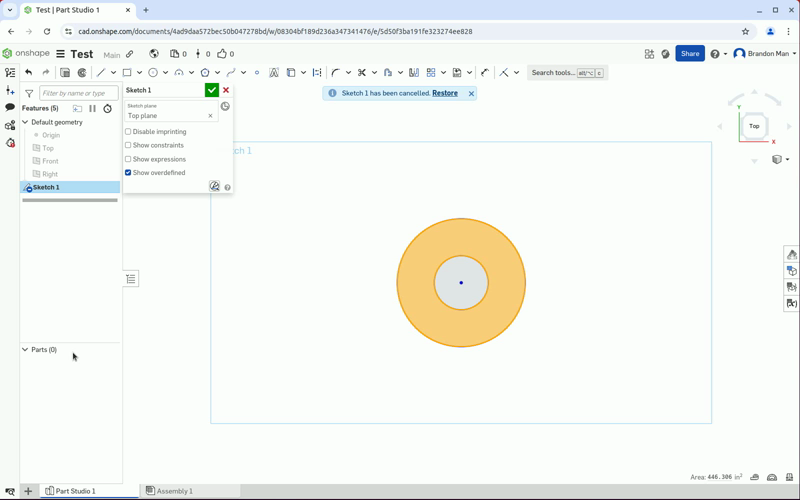
key(shift+e)
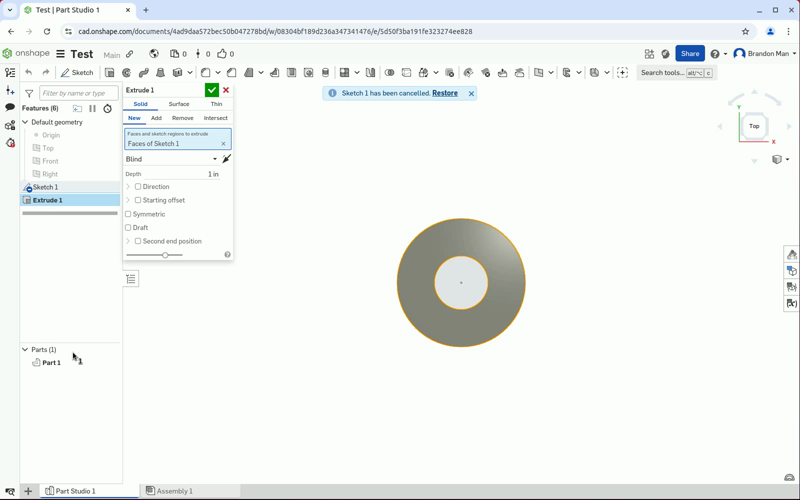
mouse_move(143, 106)
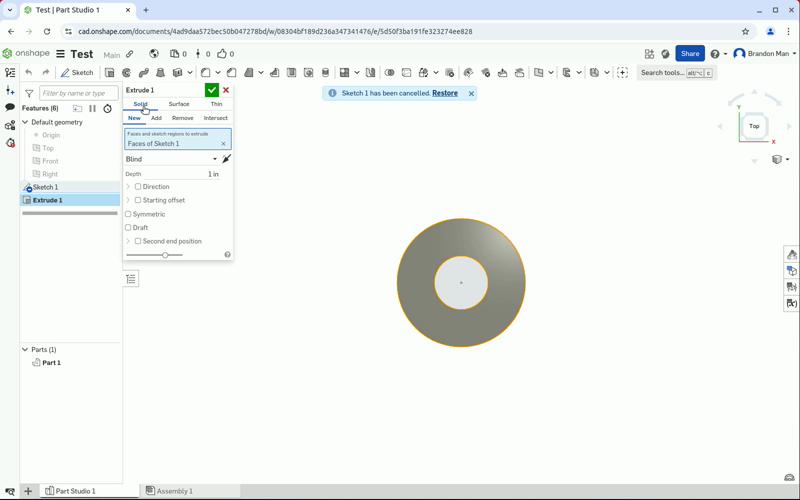
click(143, 106)
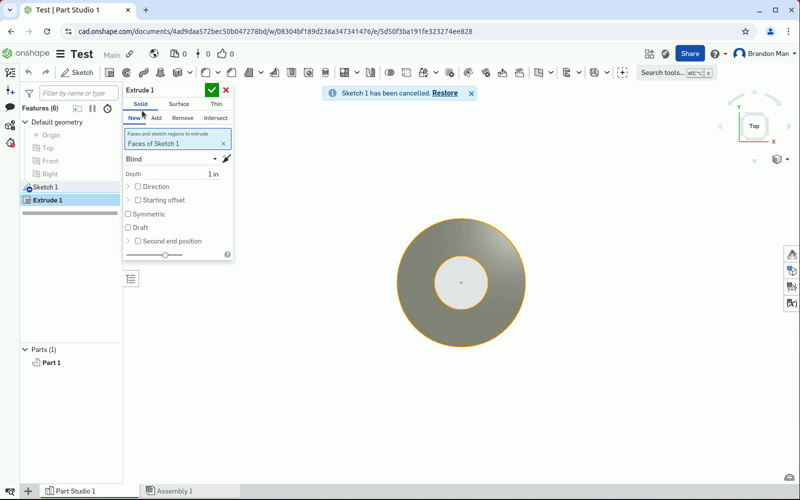
mouse_move(137, 120)
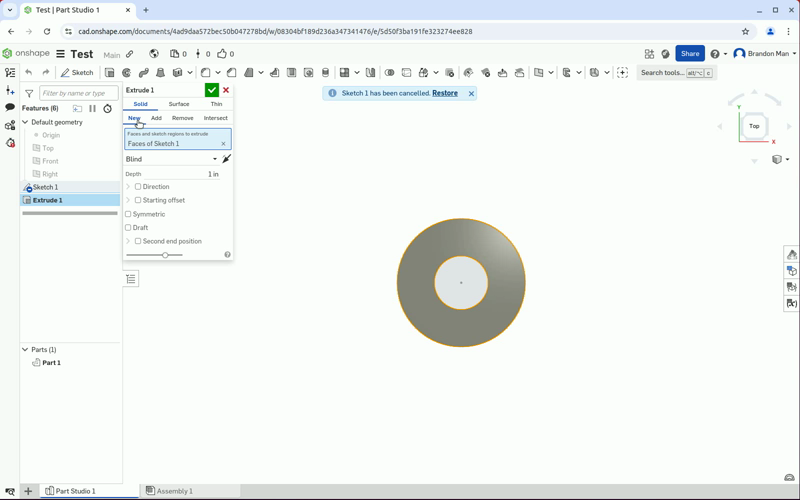
click(137, 120)
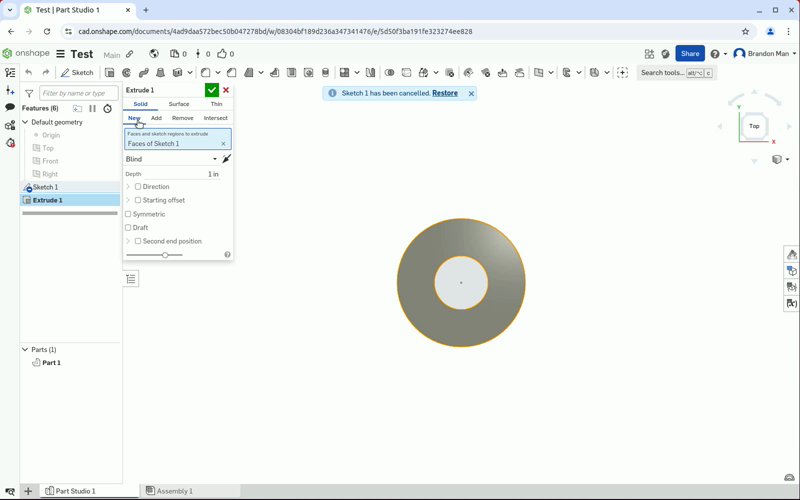
key(tab, 4)
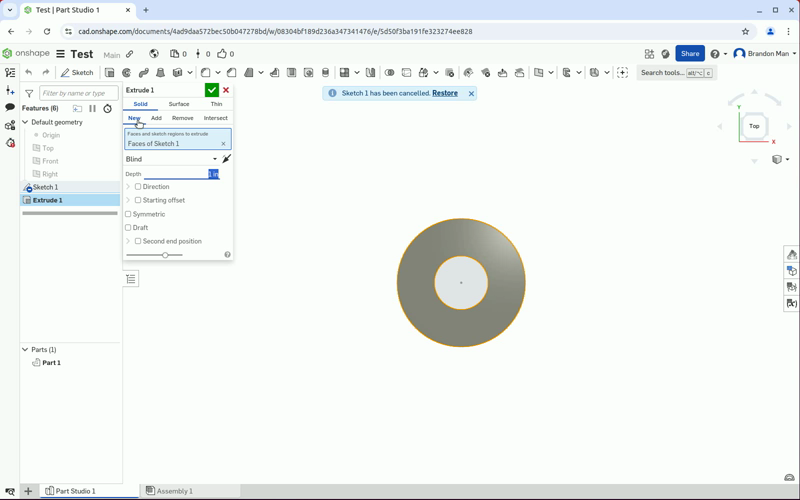
text(13.239)
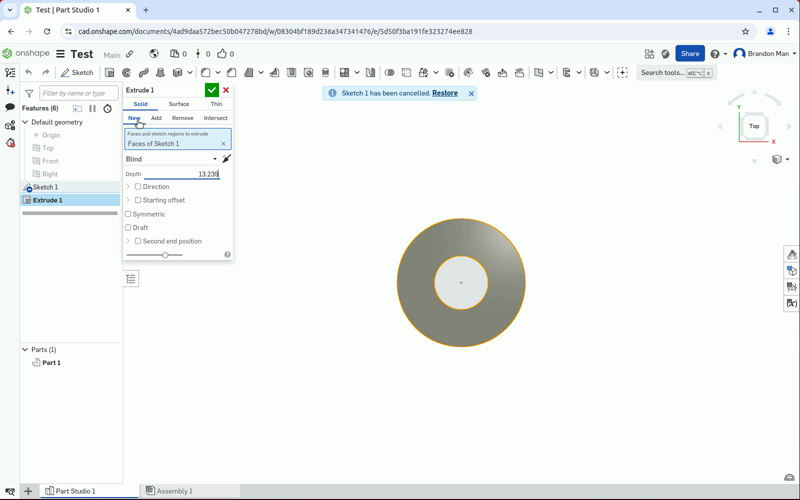
key(enter)
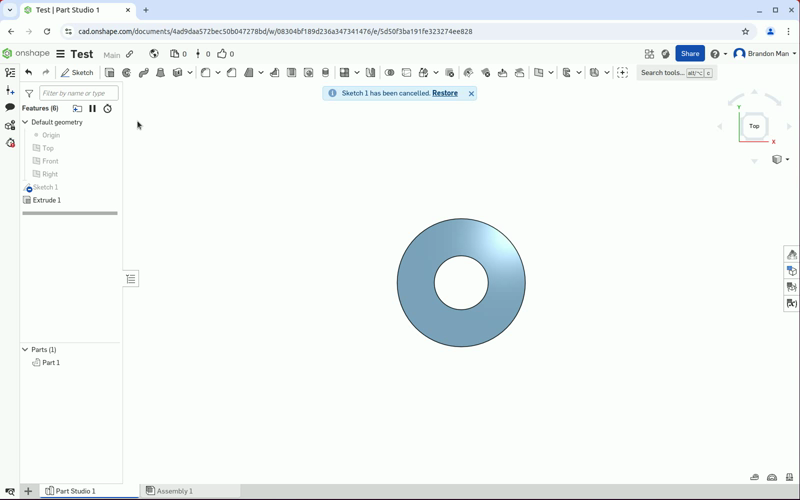
key(shift+h)
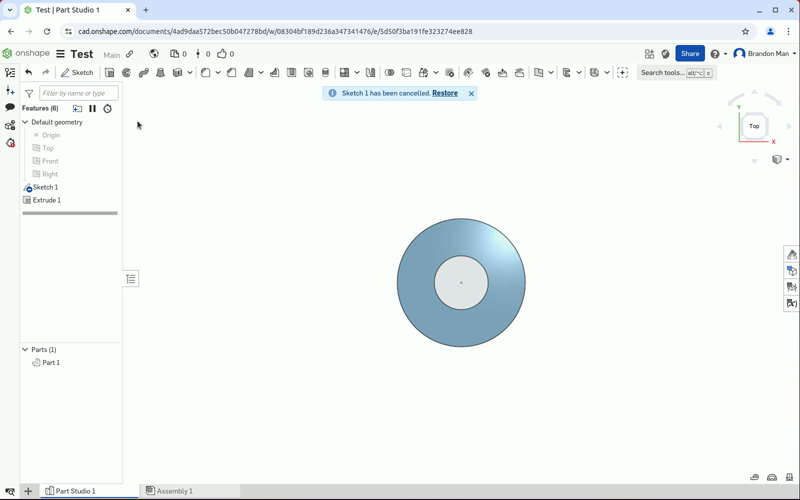
key(shift+h)
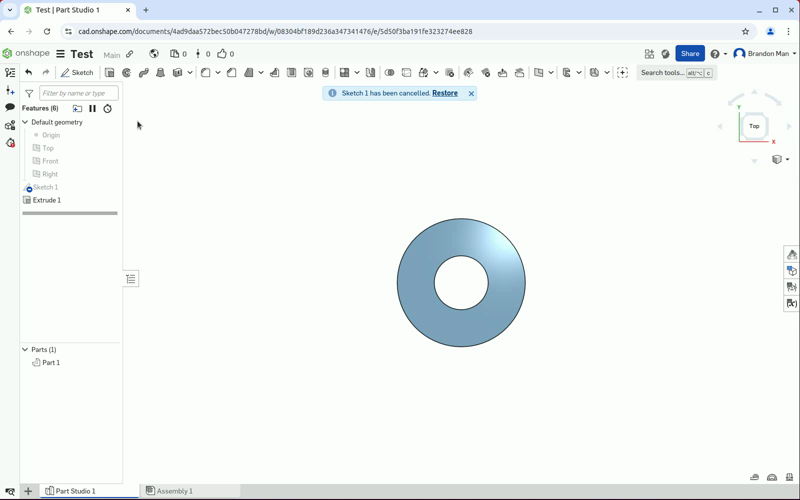
mouse_move(73, 189)
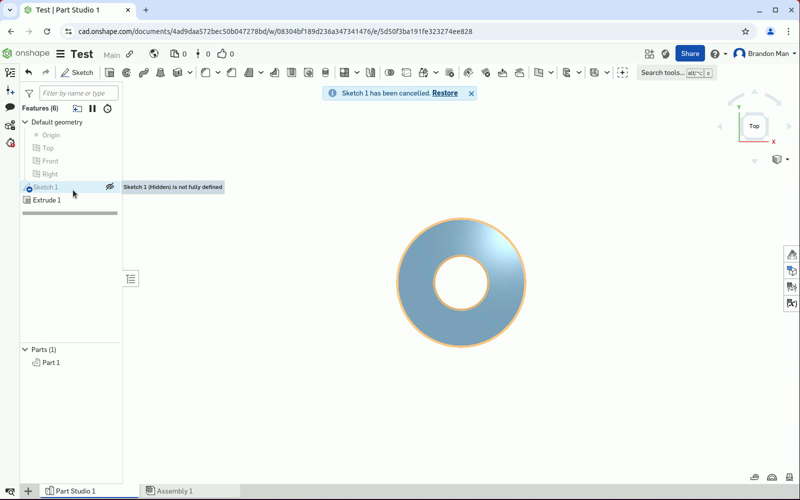
click(73, 189)
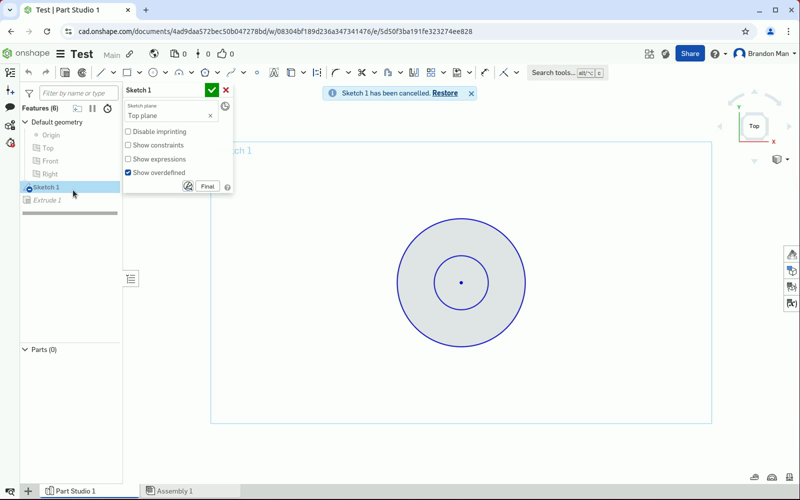
mouse_move(229, 92)
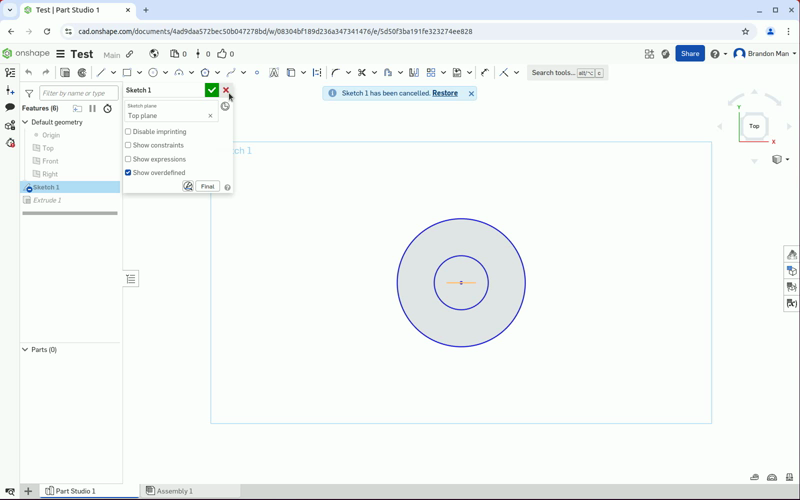
click(229, 92)
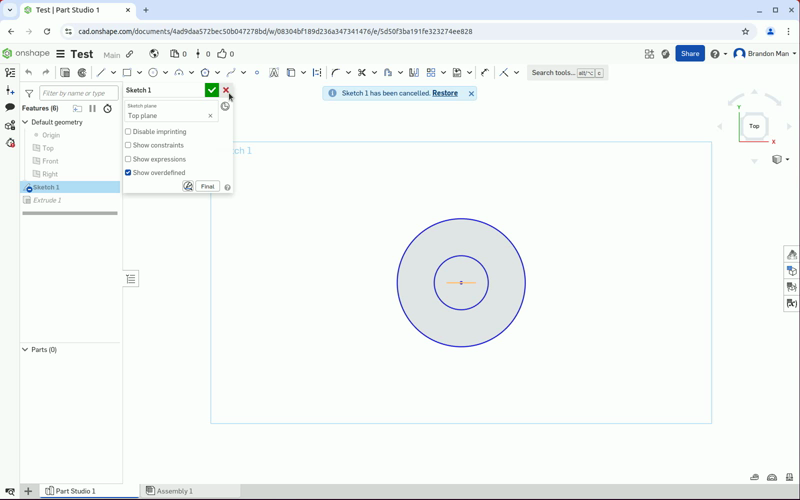
key(shift+s)
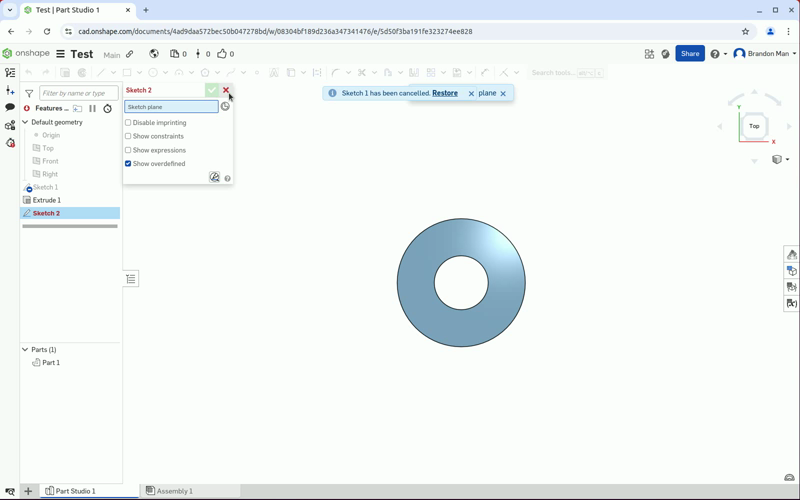
mouse_move(73, 150)
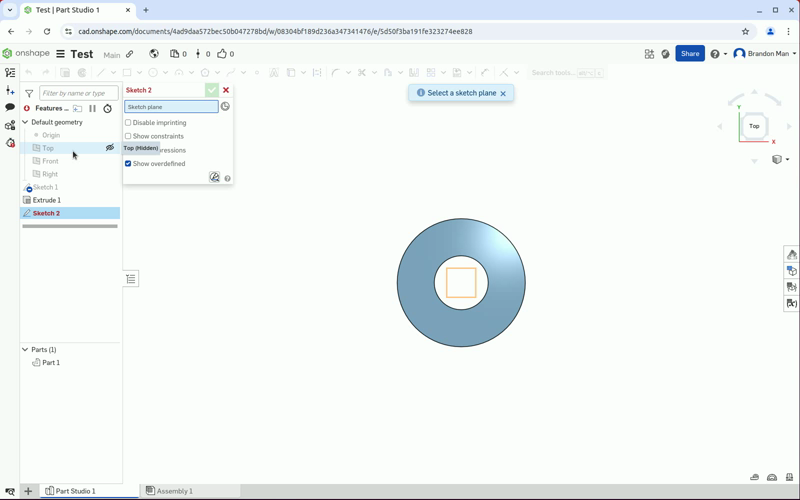
click(73, 150)
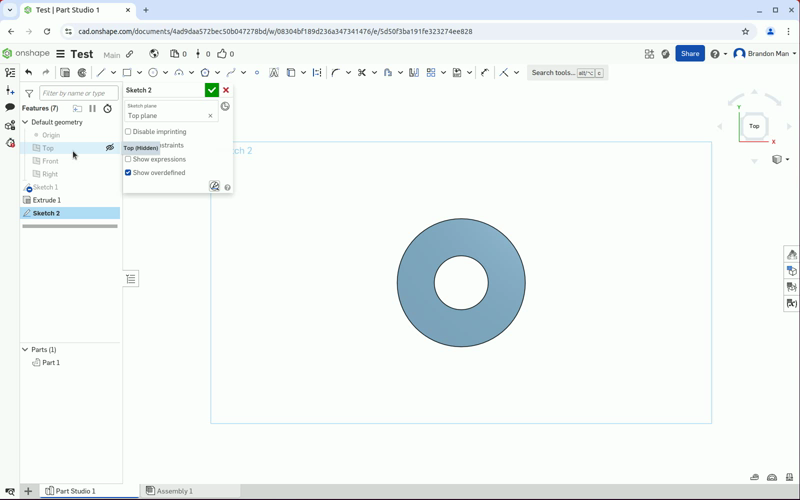
mouse_move(73, 352)
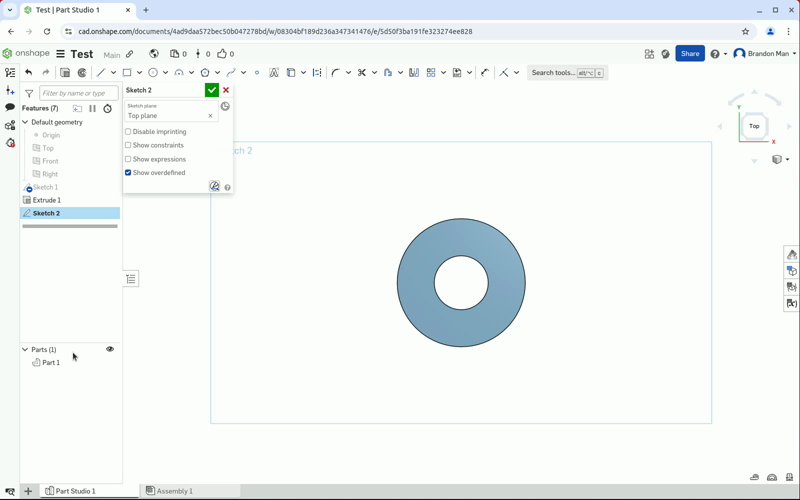
key(y)
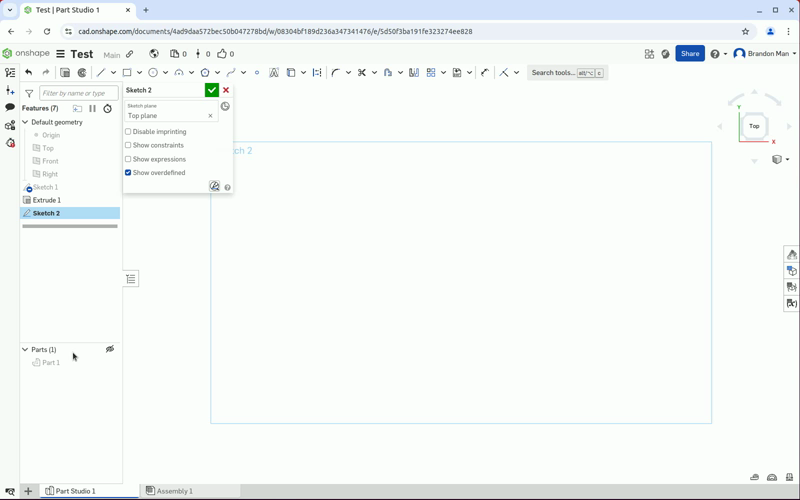
key(a)
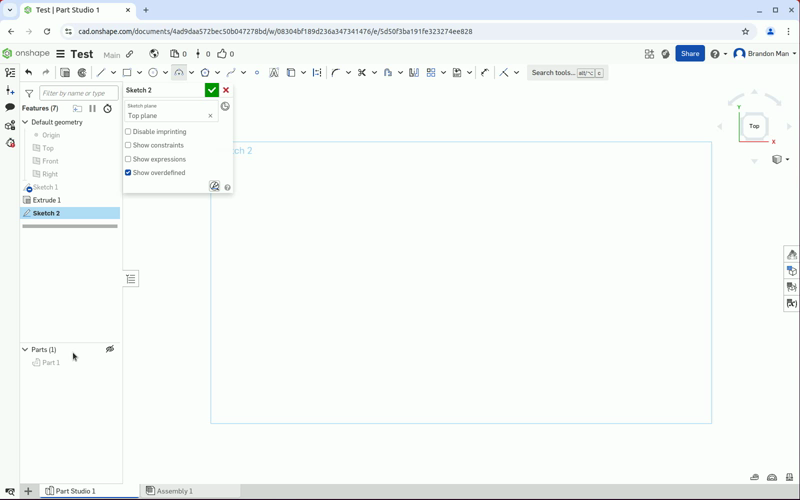
key_down(shift)
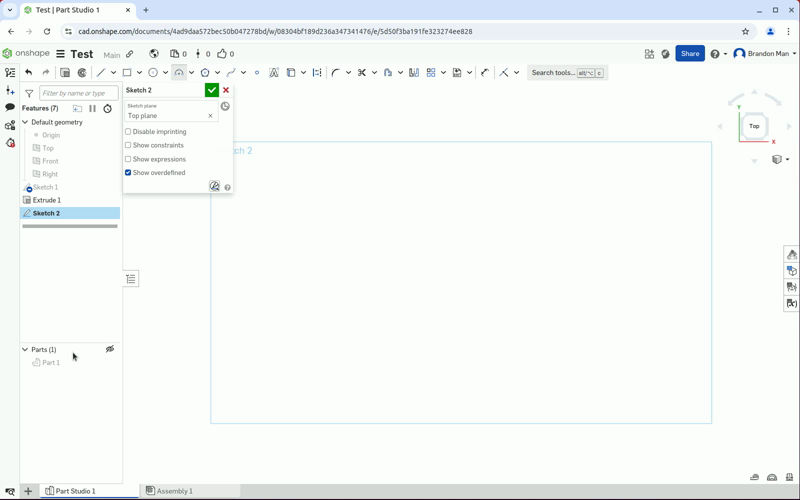
mouse_move(350, 260)
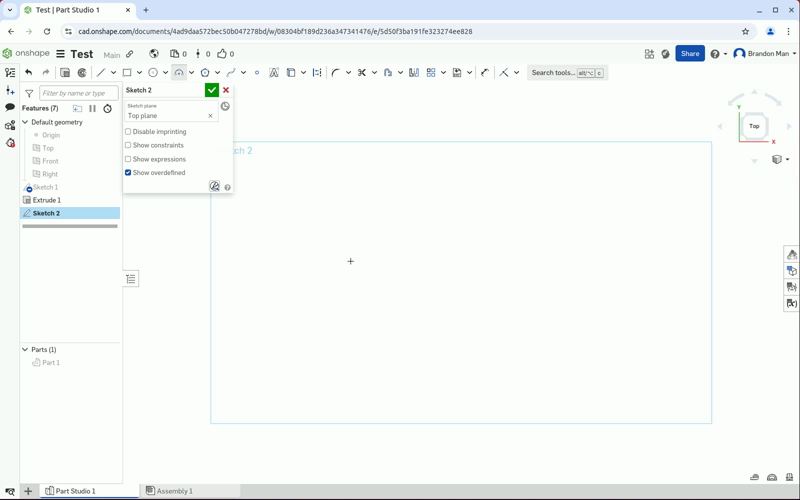
click(350, 260)
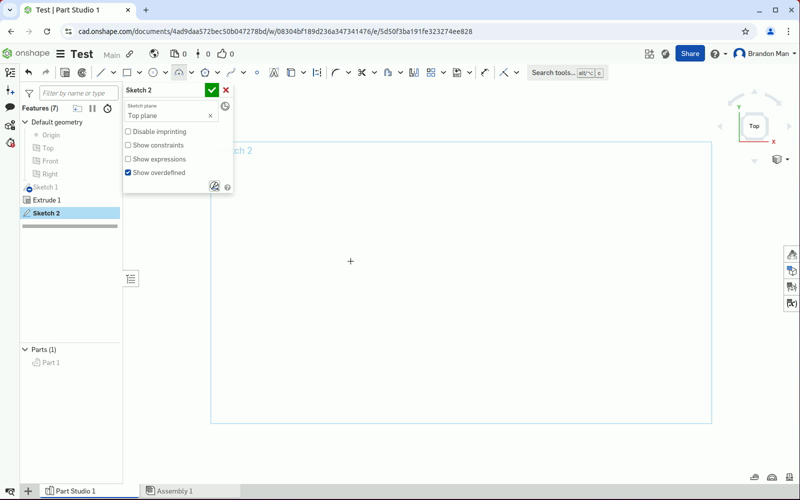
key_up(shift)
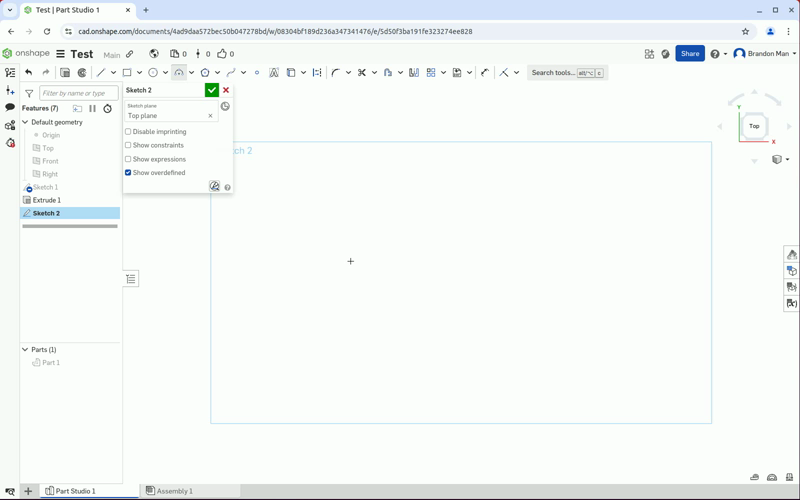
key_down(shift)
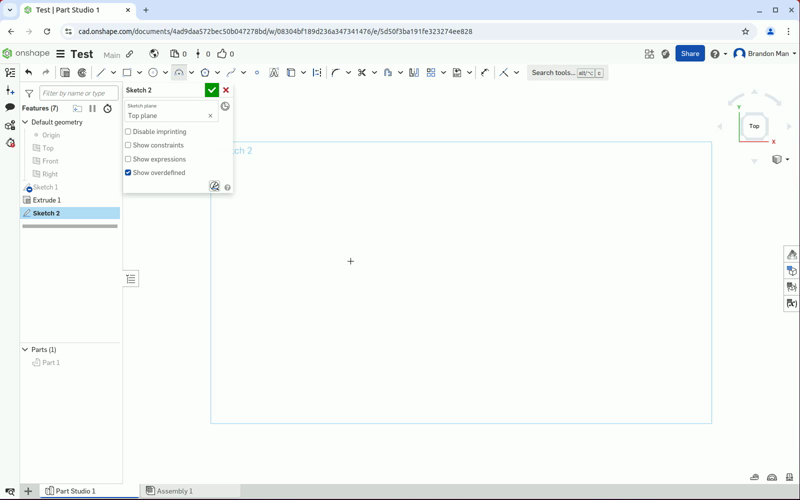
mouse_move(553, 344)
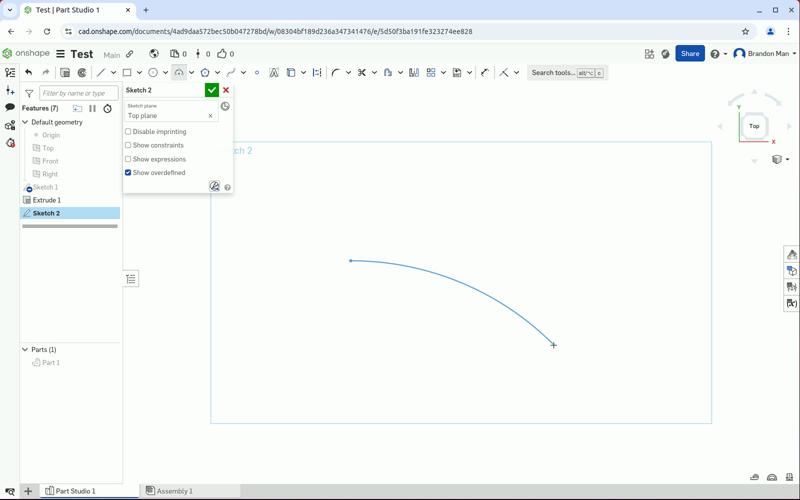
click(553, 344)
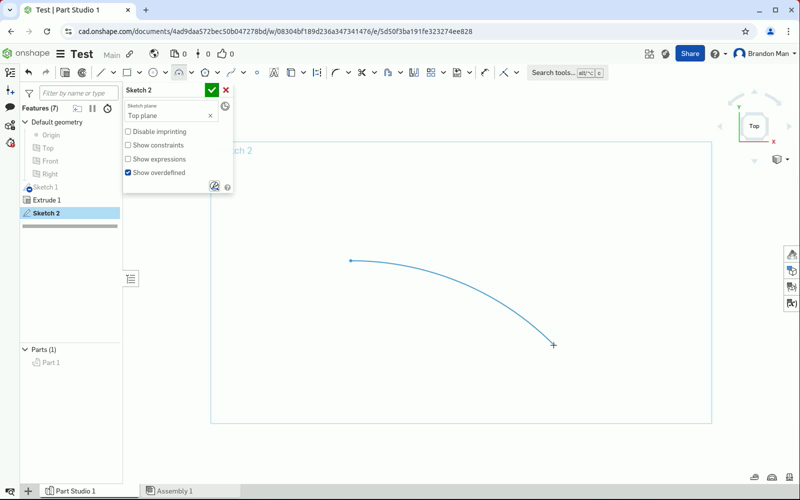
mouse_move(417, 385)
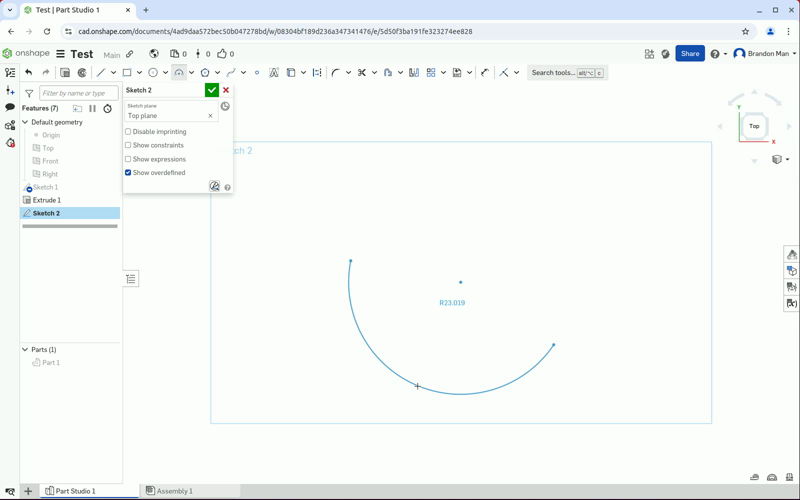
click(417, 385)
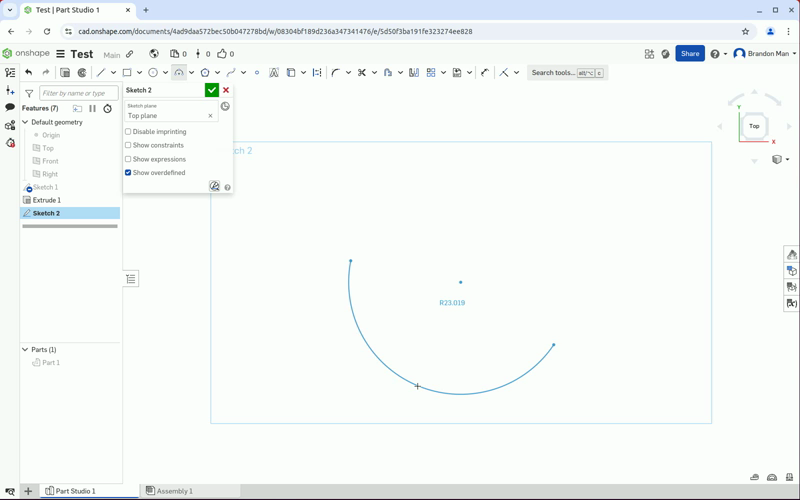
key_up(shift)
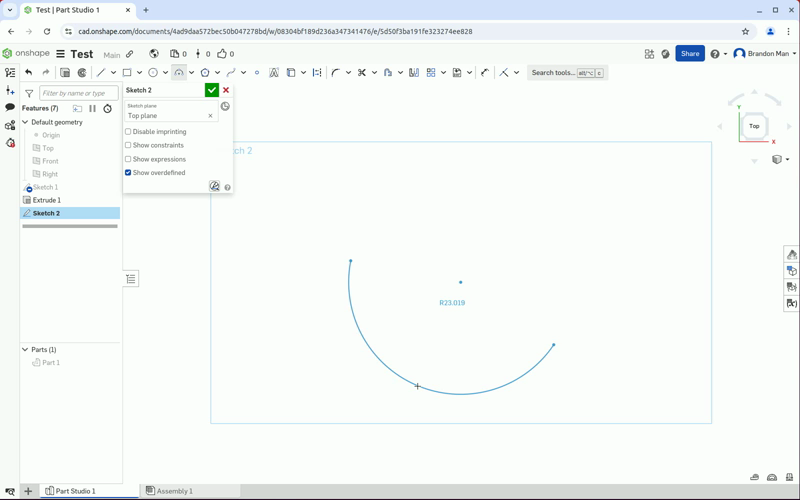
mouse_move(553, 344)
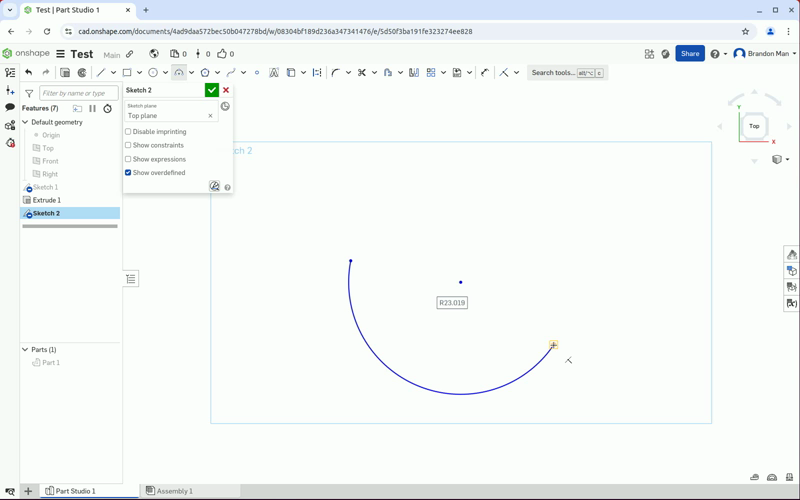
click(553, 344)
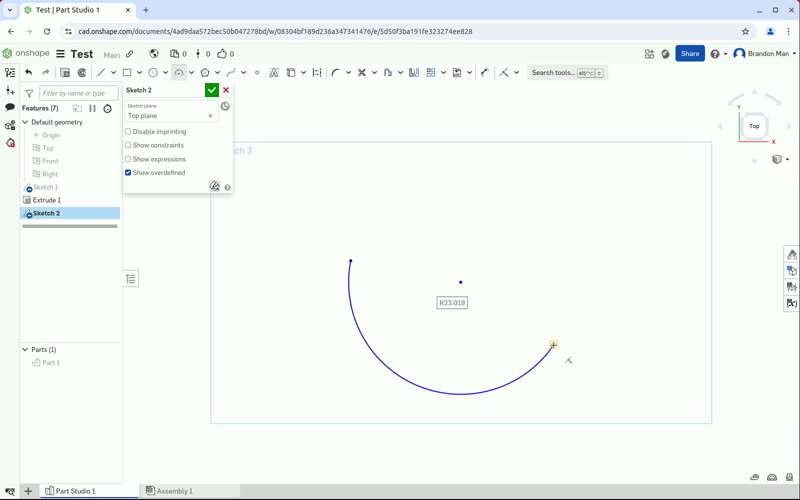
key_down(shift)
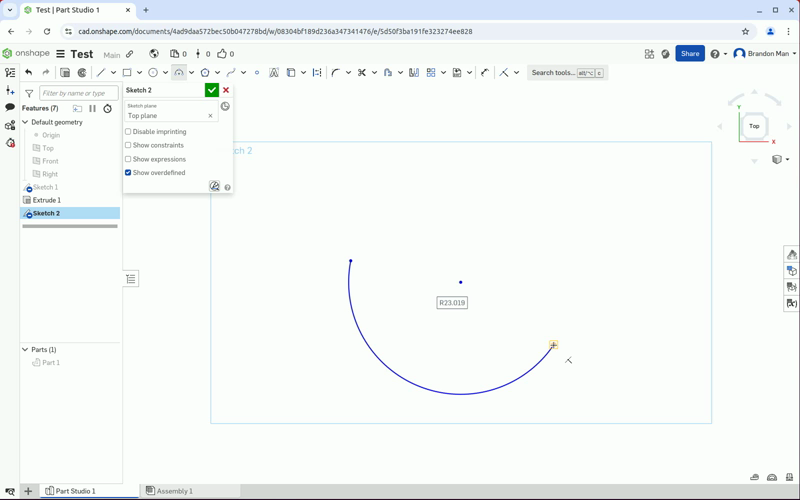
mouse_move(570, 305)
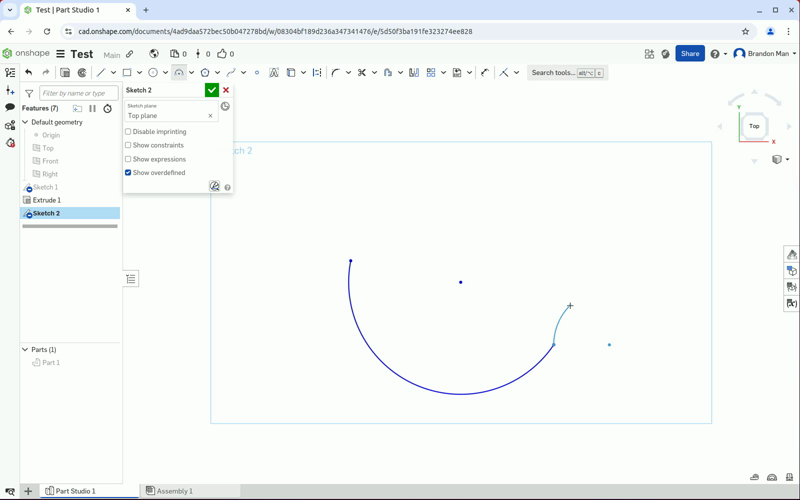
click(570, 305)
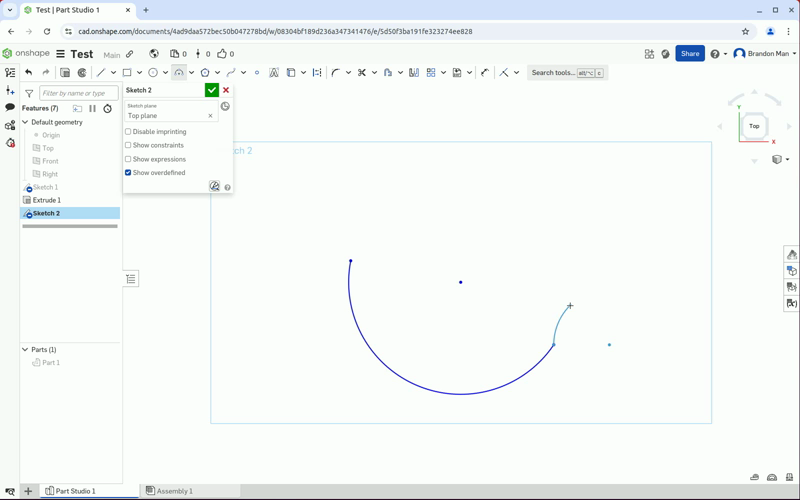
mouse_move(543, 317)
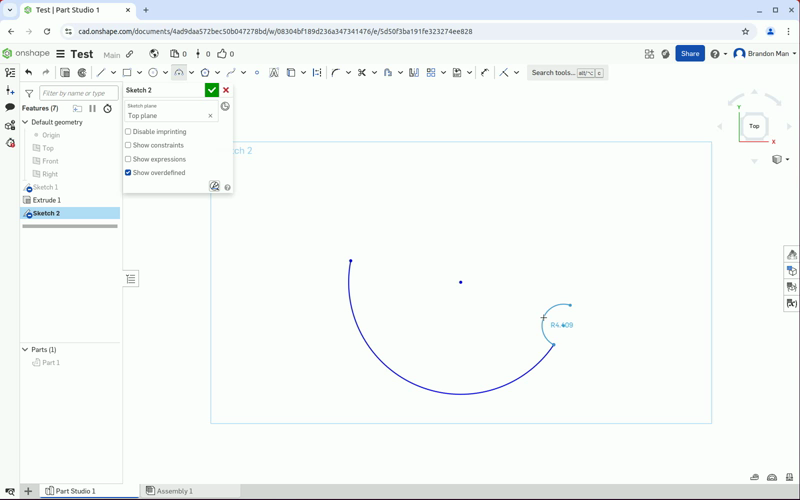
click(543, 317)
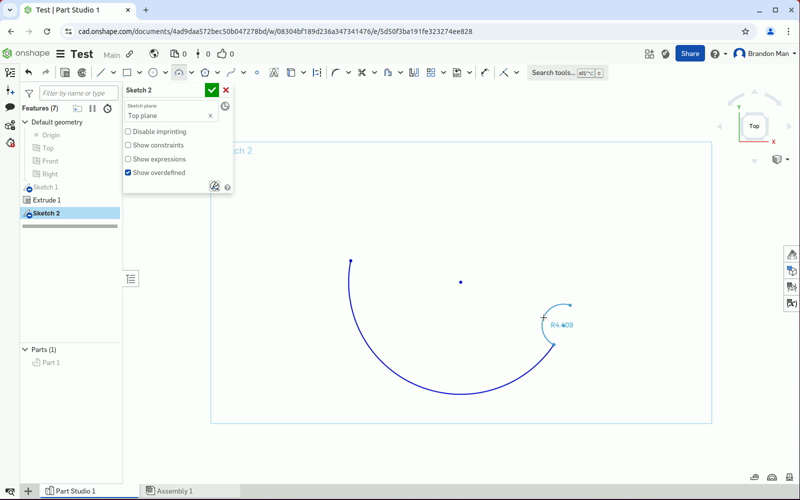
key_up(shift)
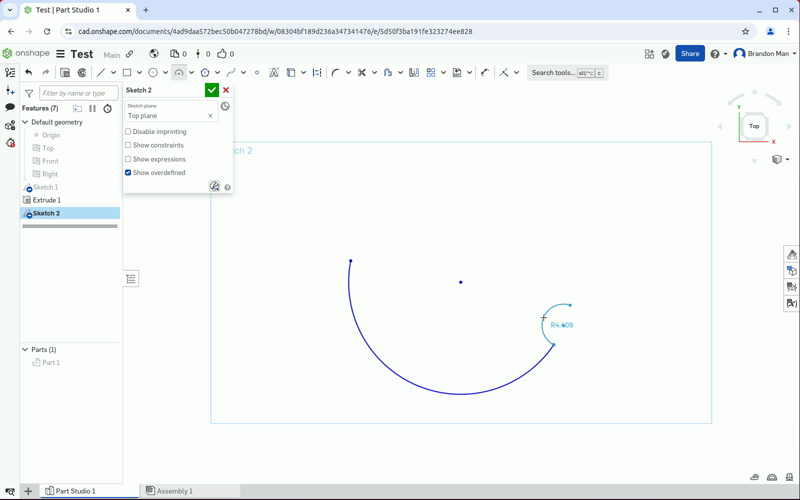
mouse_move(570, 305)
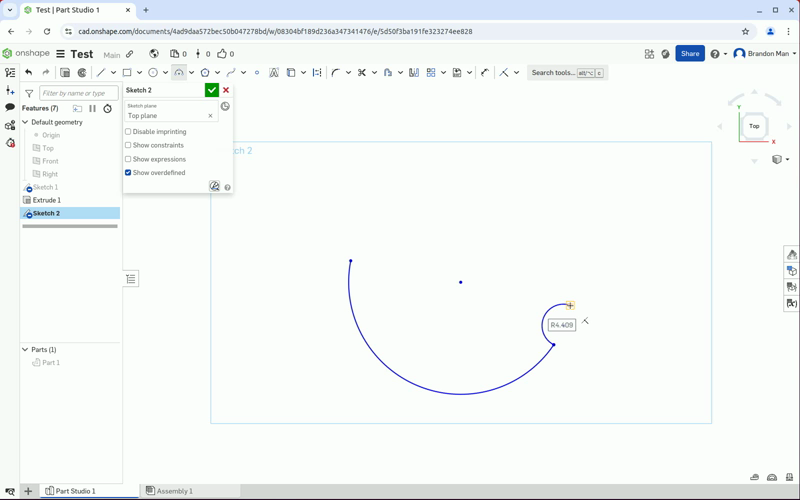
click(570, 305)
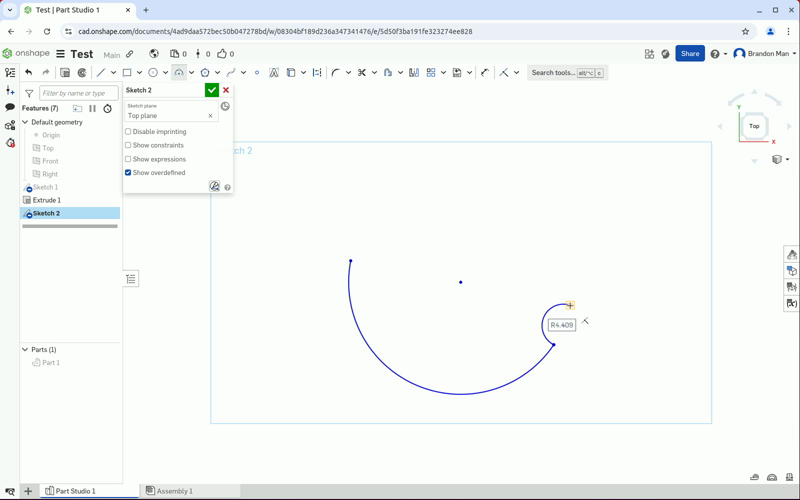
key_down(shift)
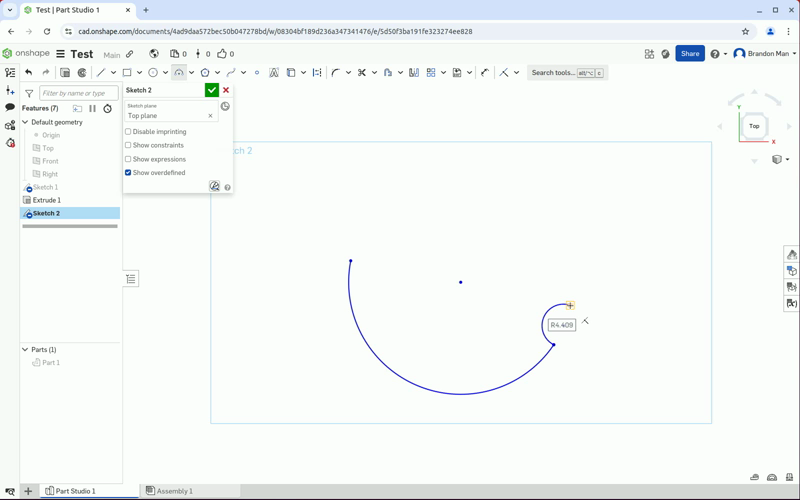
mouse_move(366, 221)
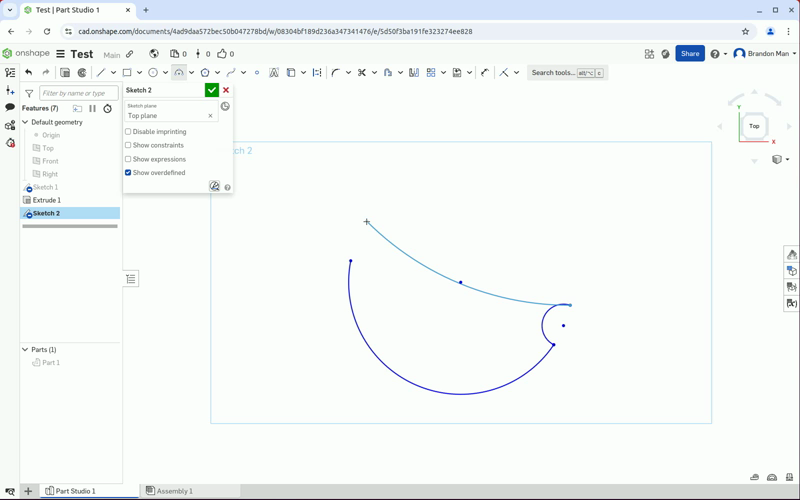
click(366, 221)
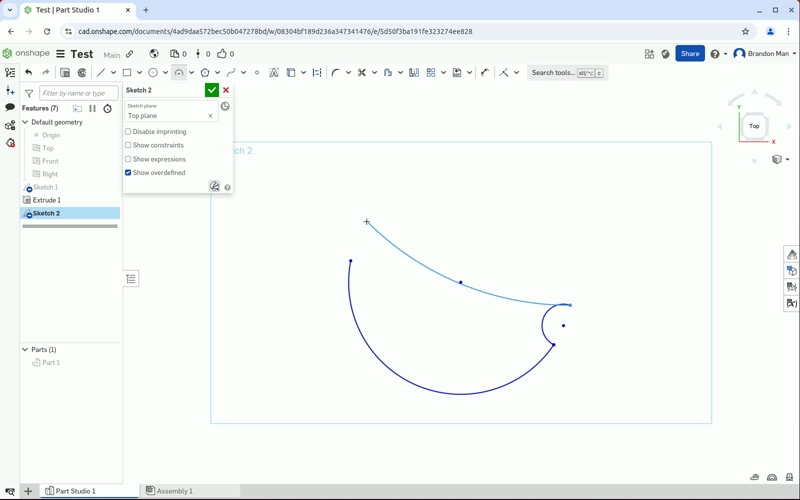
mouse_move(502, 179)
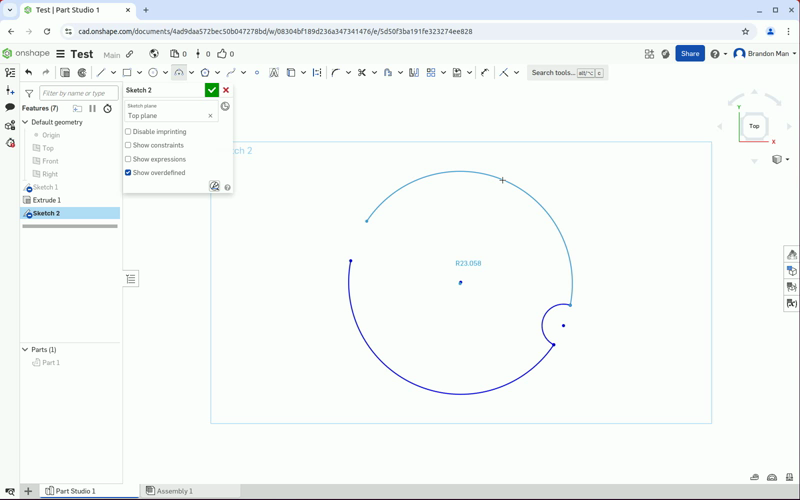
click(502, 179)
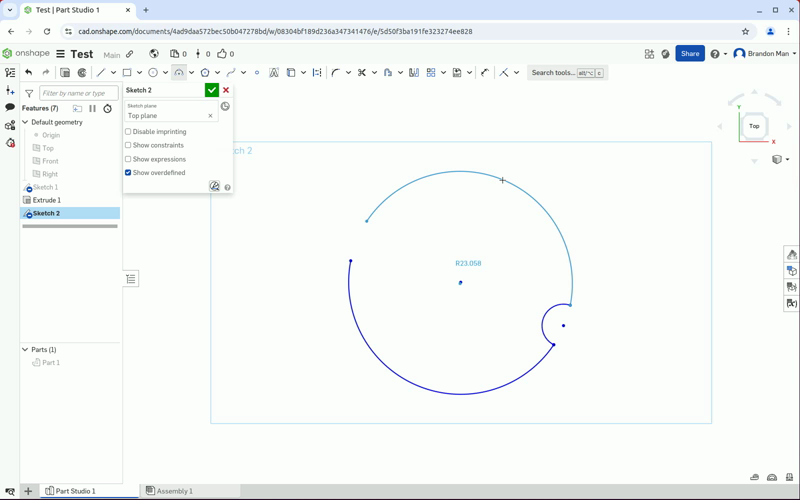
key_up(shift)
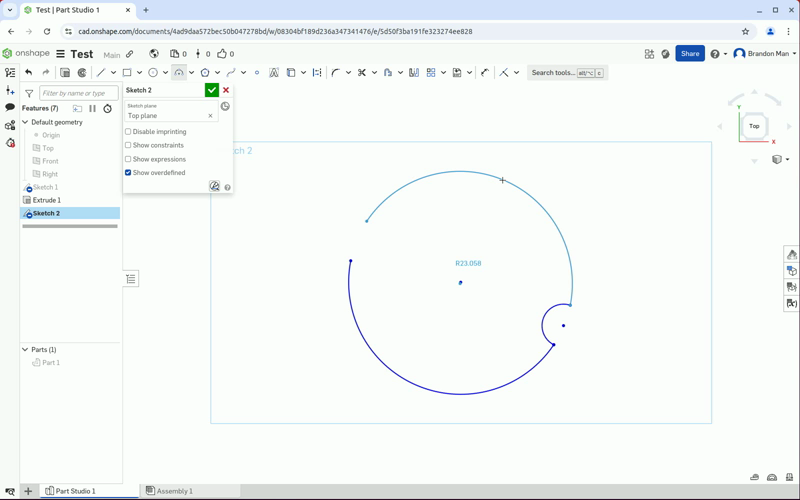
mouse_move(366, 221)
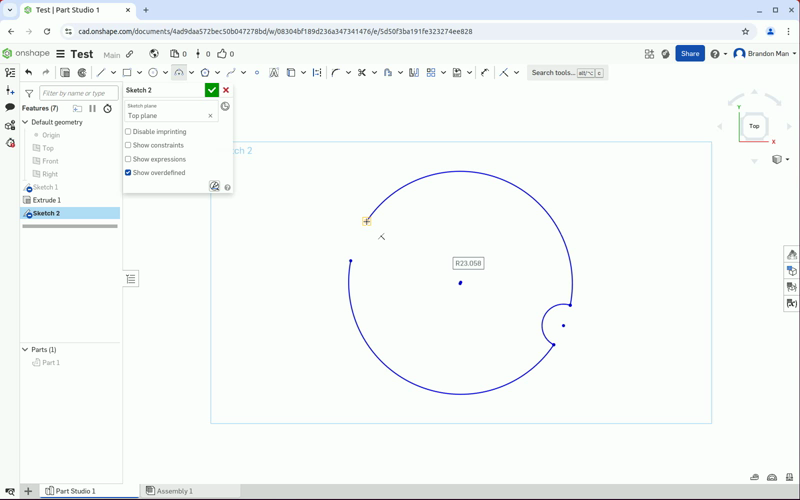
click(366, 221)
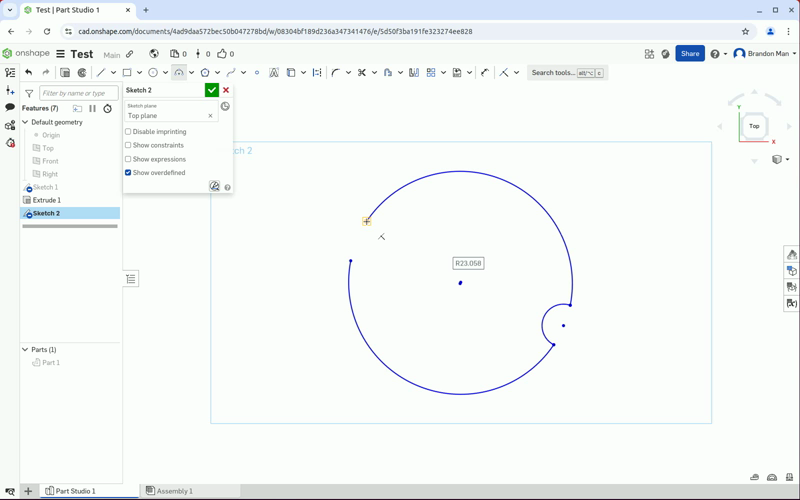
mouse_move(350, 260)
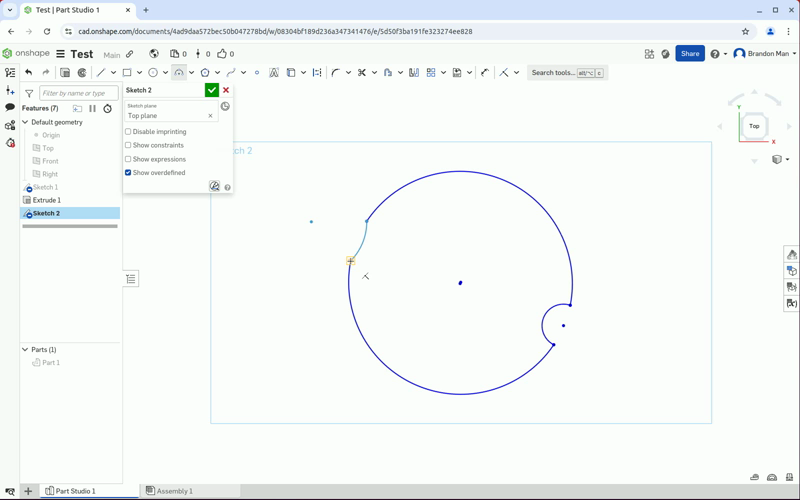
click(350, 260)
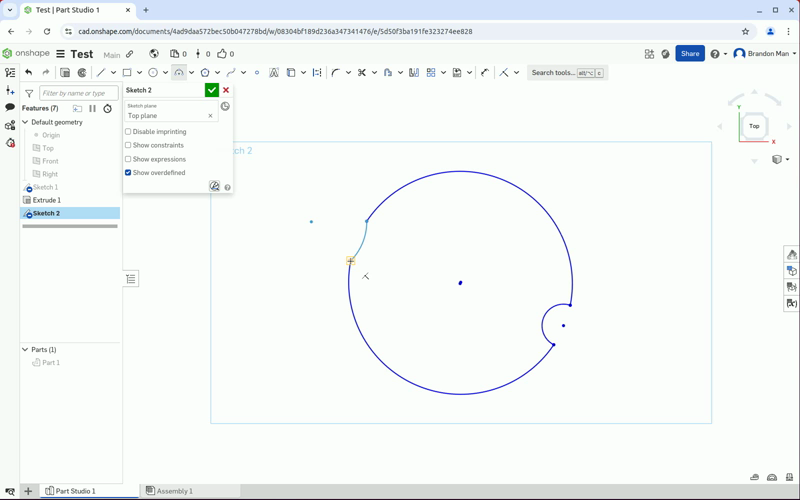
key_down(shift)
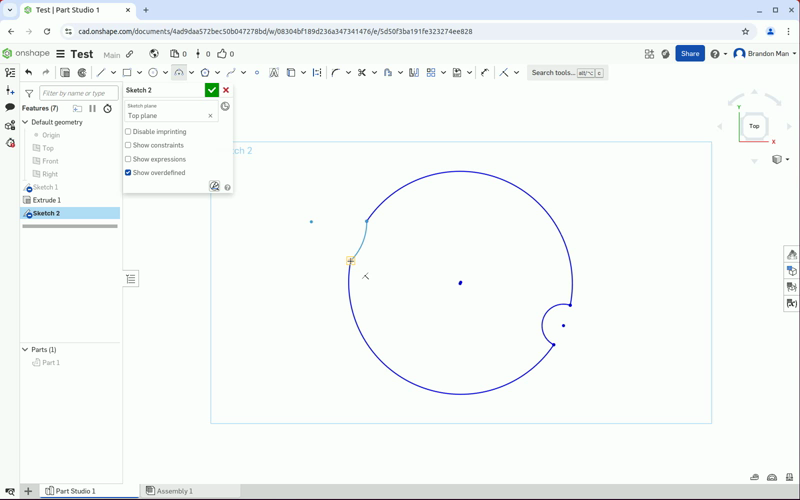
mouse_move(376, 248)
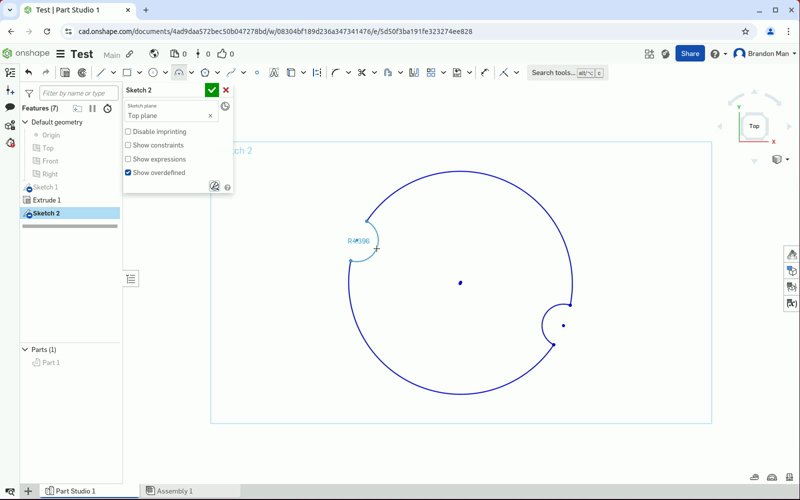
click(376, 248)
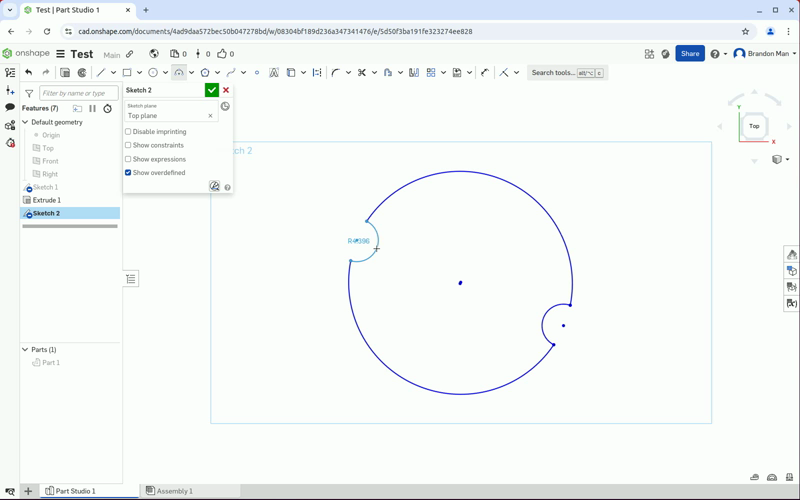
key_up(shift)
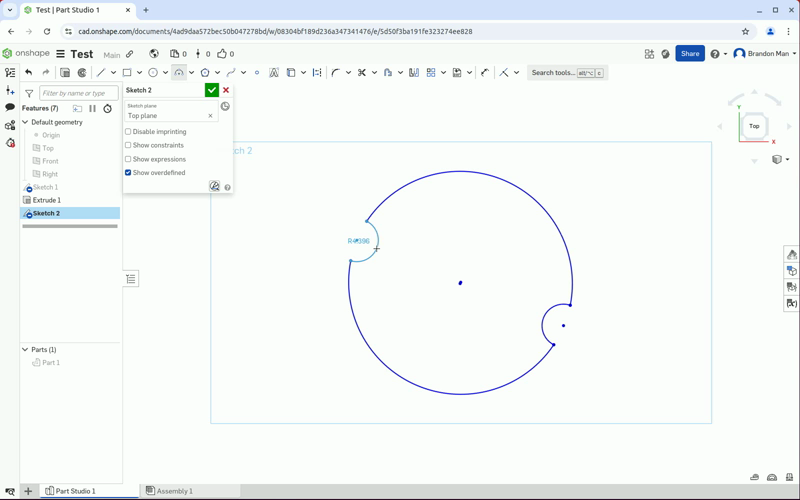
key(esc)
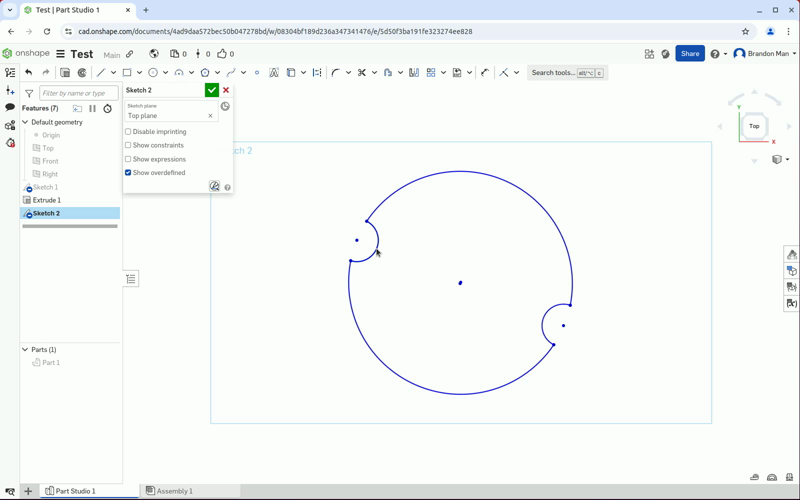
key(c)
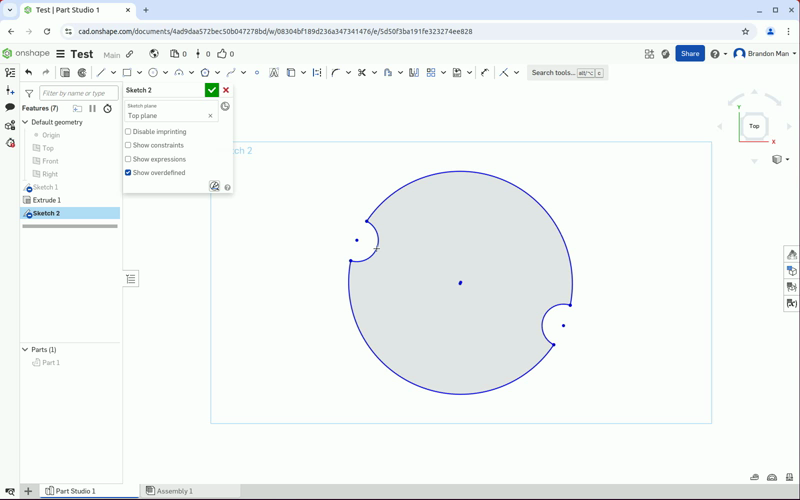
key_down(shift)
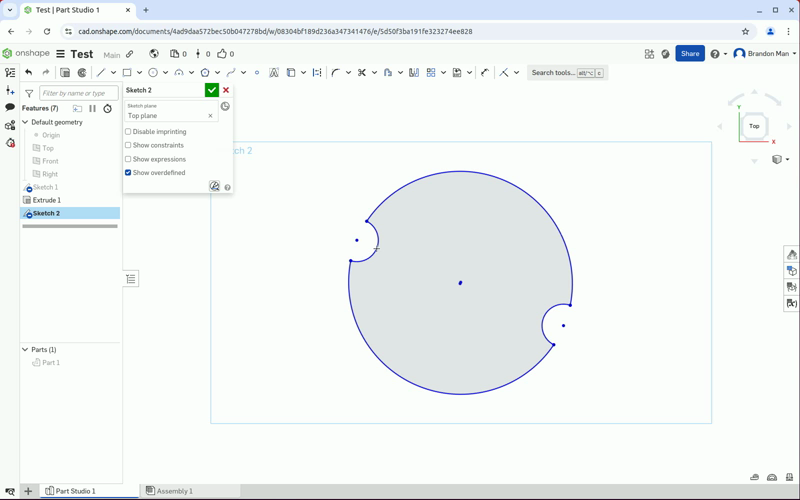
mouse_move(460, 284)
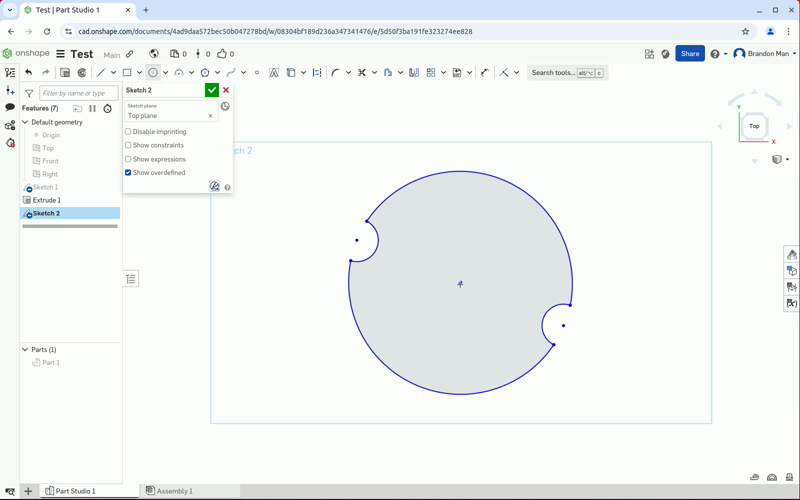
scroll(6)
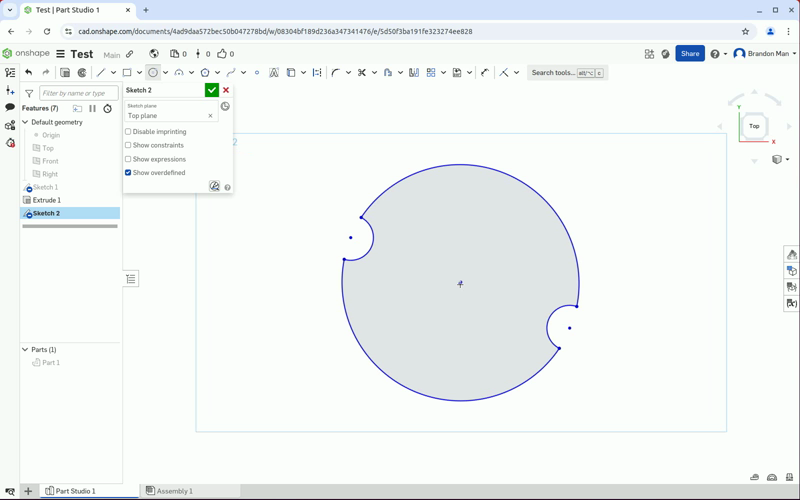
scroll(6)
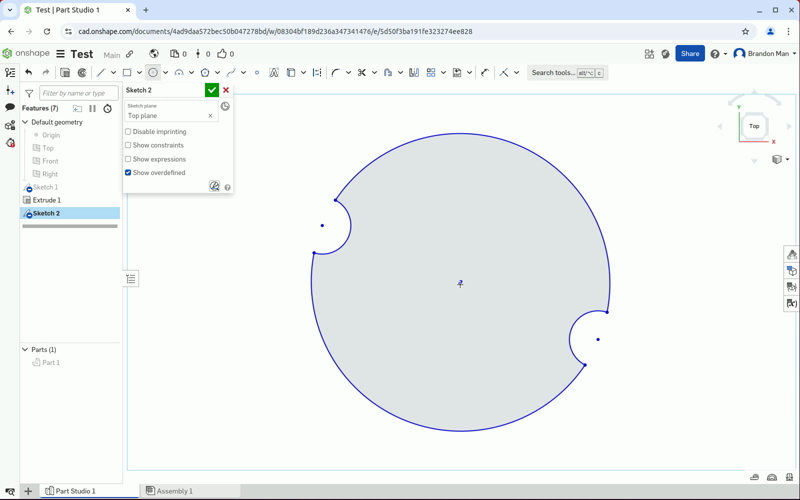
scroll(6)
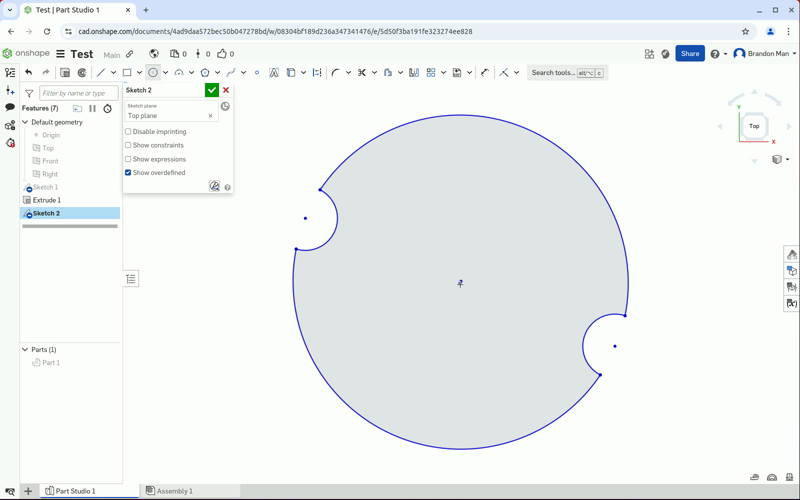
scroll(6)
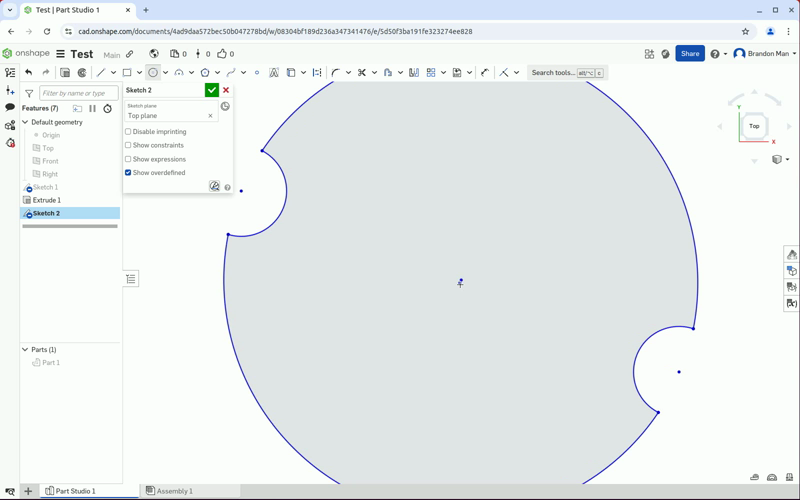
scroll(6)
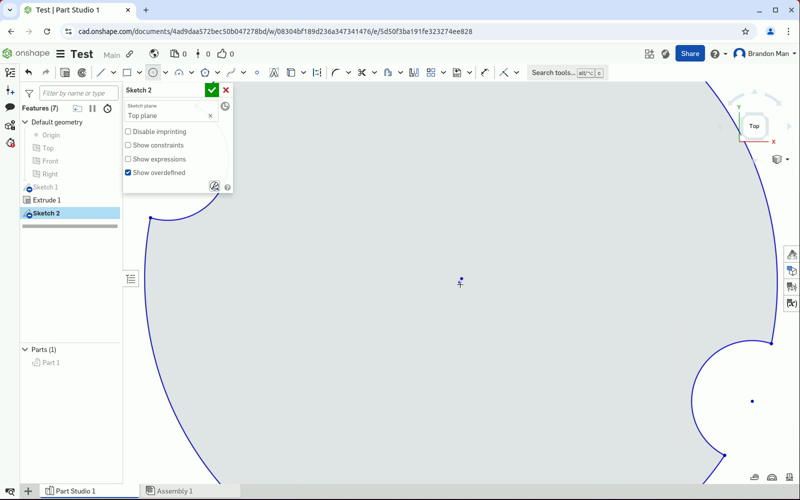
scroll(6)
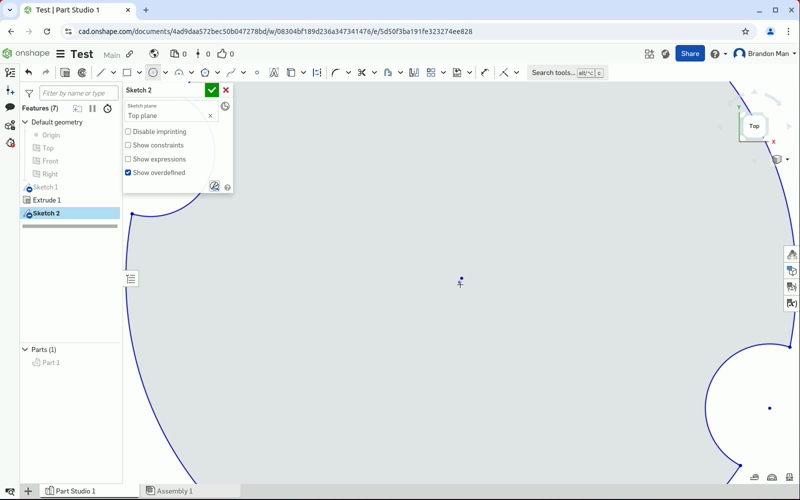
scroll(6)
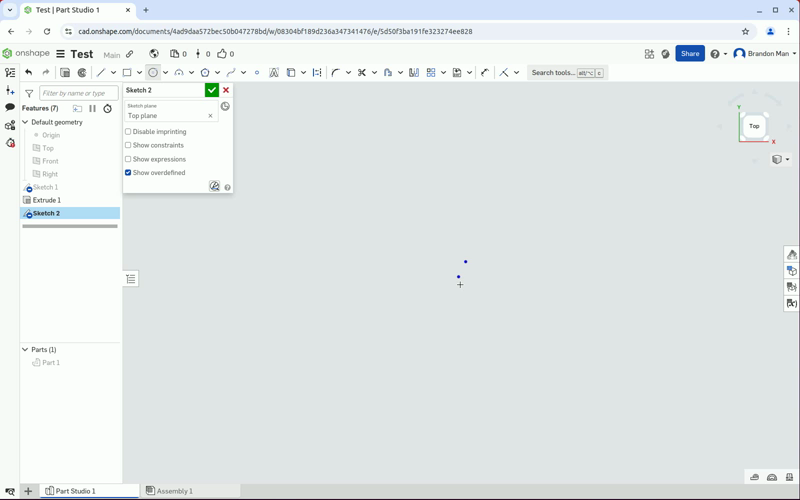
click(460, 284)
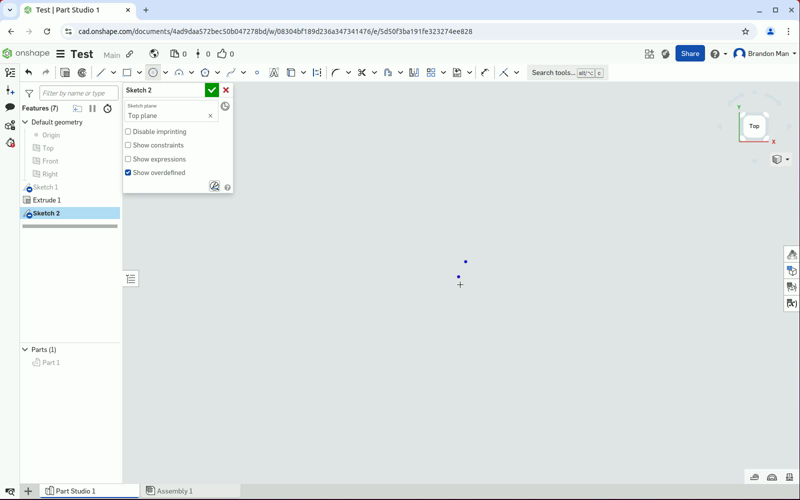
scroll(-6)
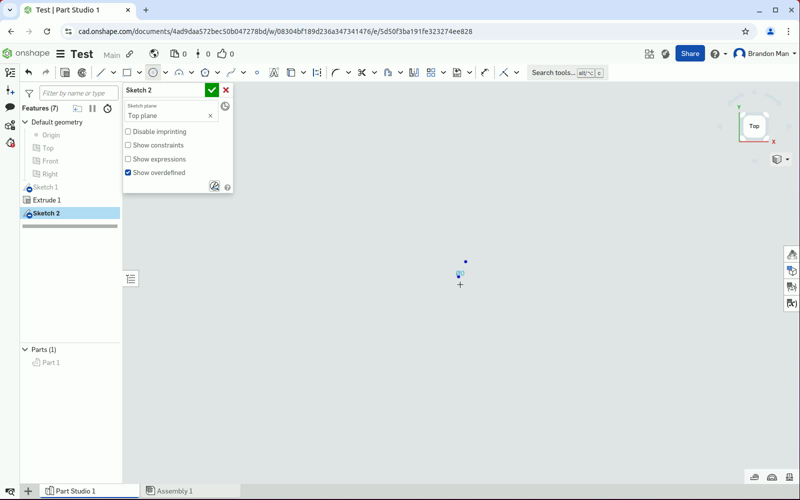
scroll(-6)
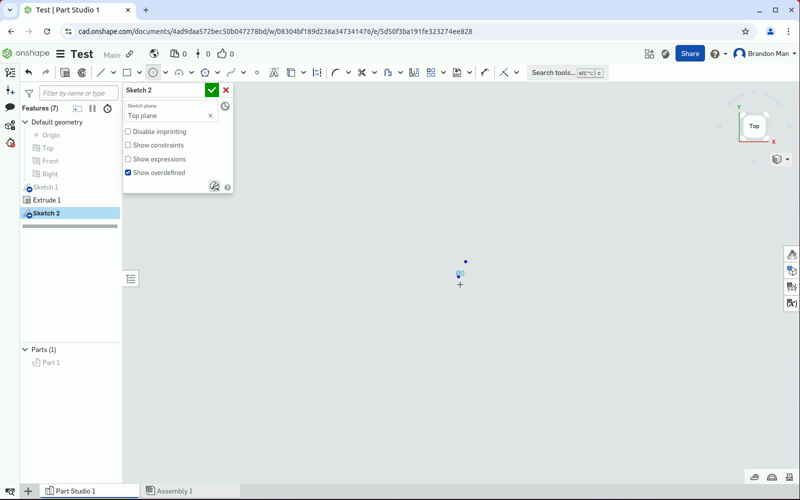
scroll(-6)
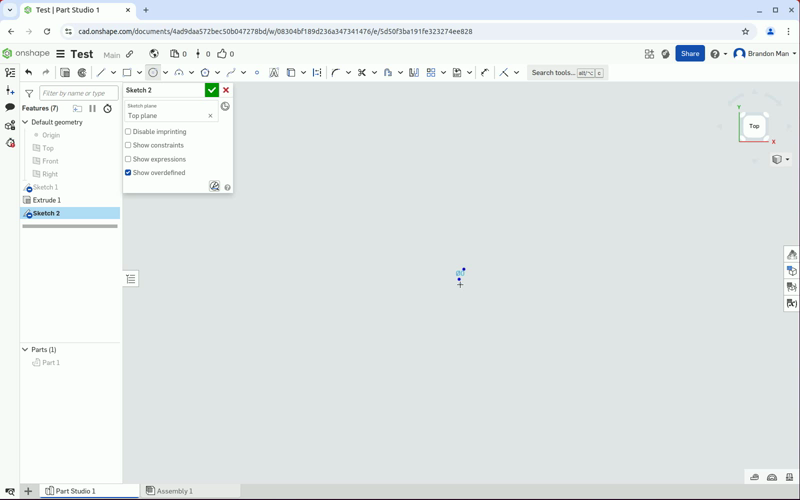
scroll(-6)
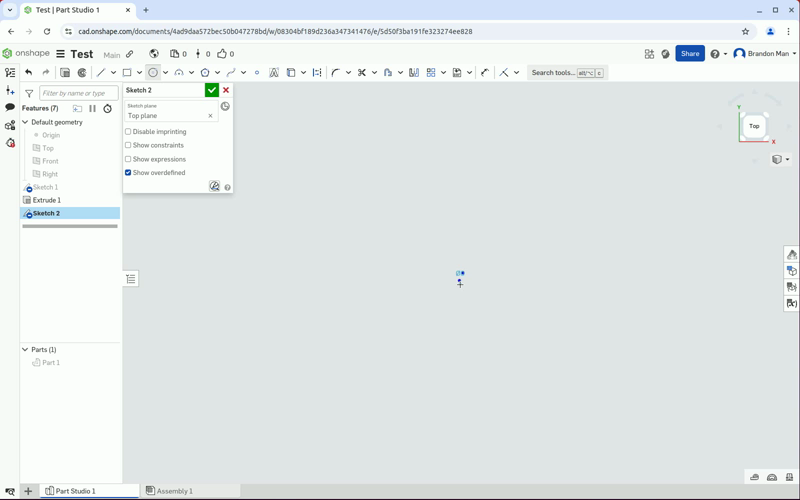
scroll(-6)
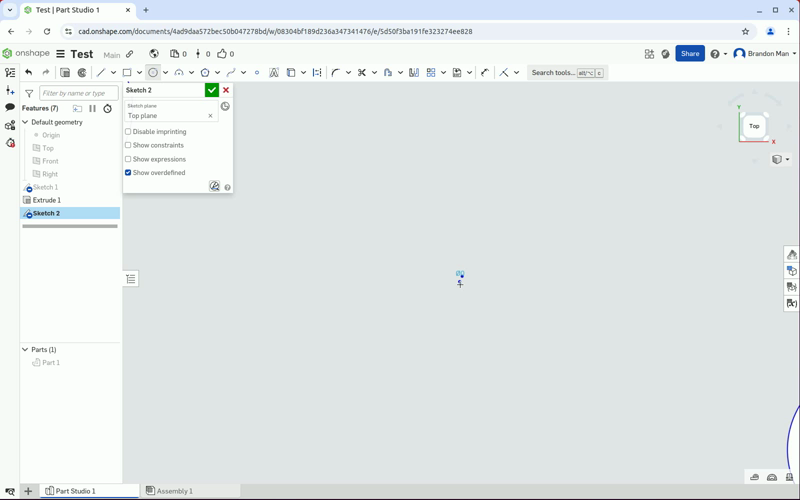
scroll(-6)
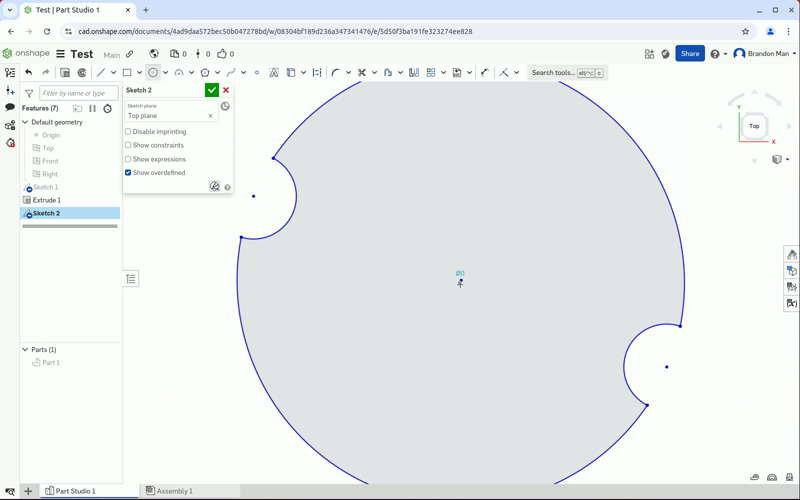
scroll(-6)
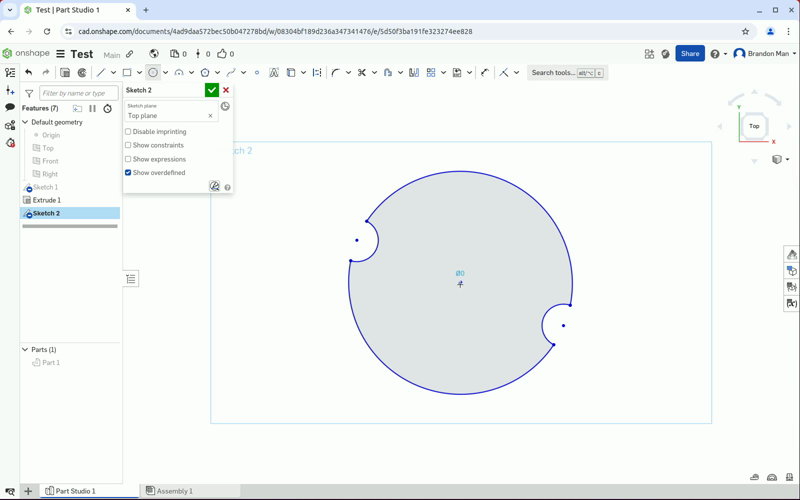
key_up(shift)
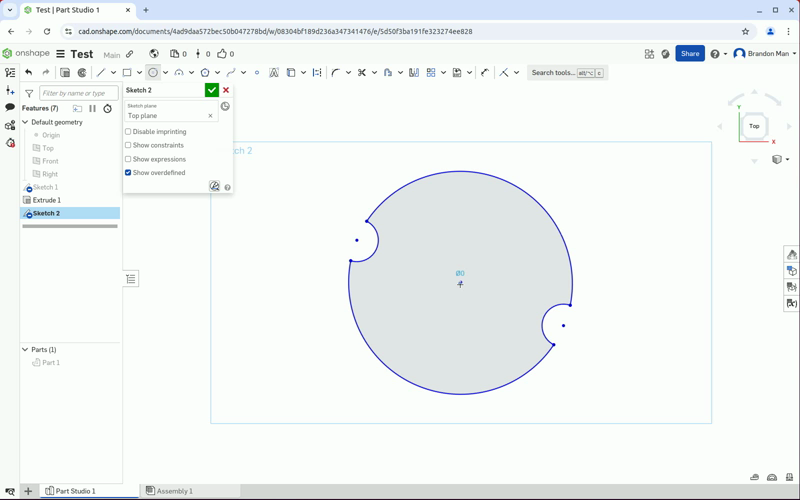
mouse_move(502, 284)
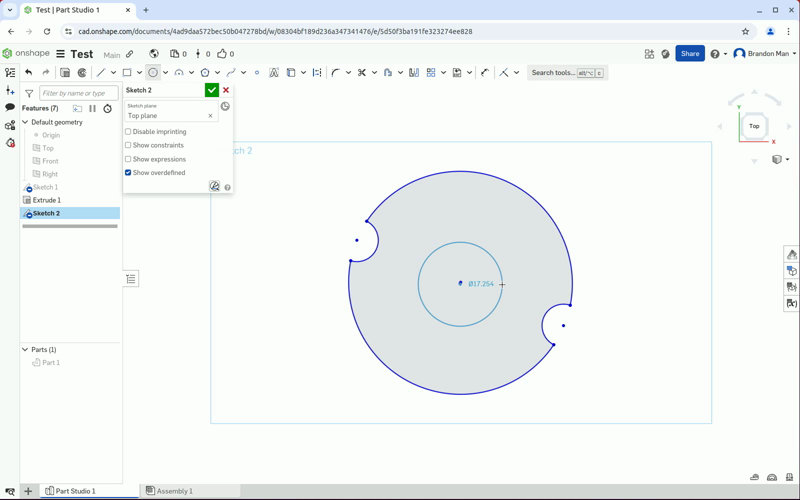
click(502, 284)
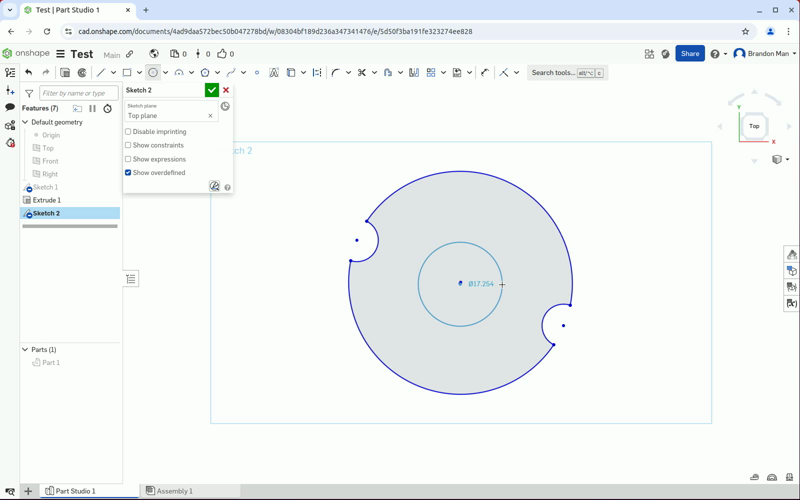
key(esc)
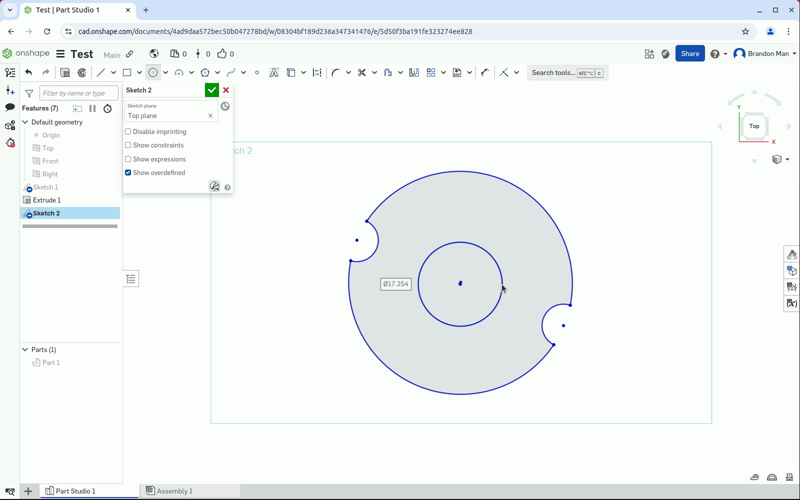
mouse_move(418, 203)
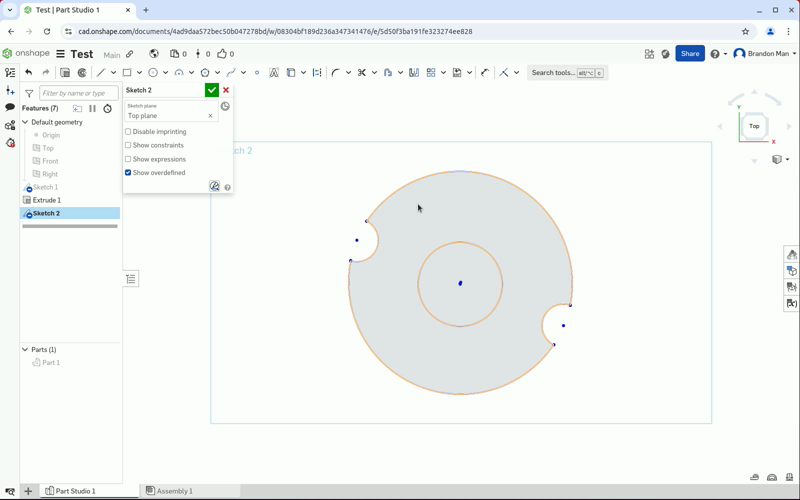
click(418, 203)
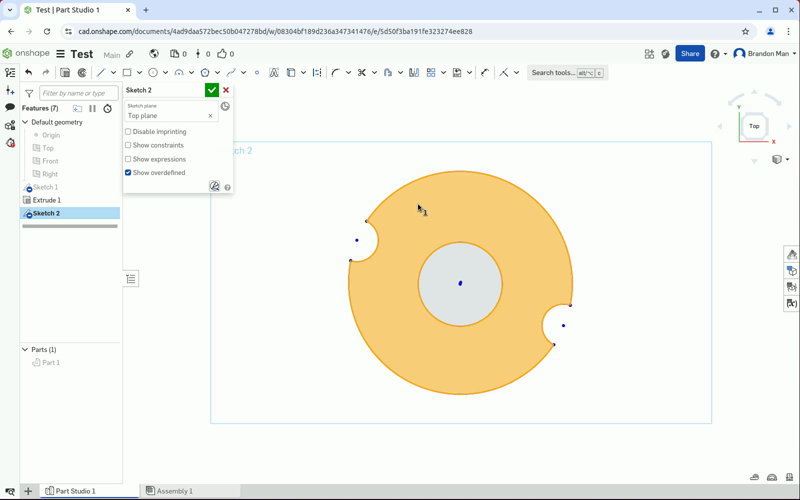
mouse_move(73, 352)
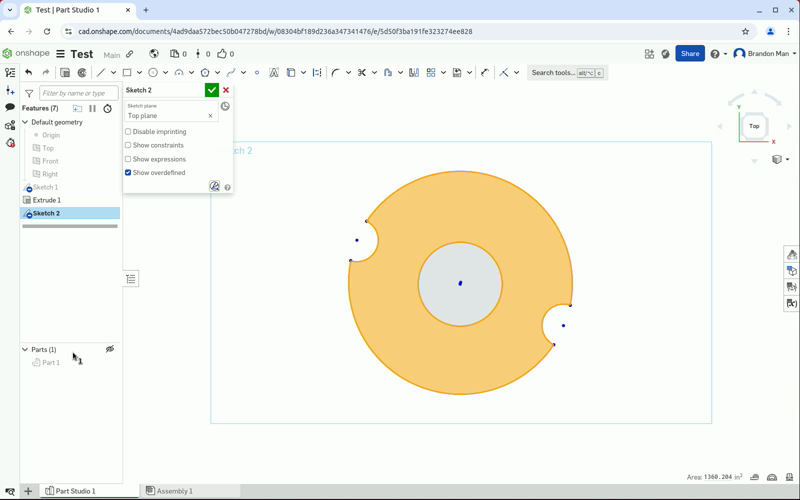
key(shift+y)
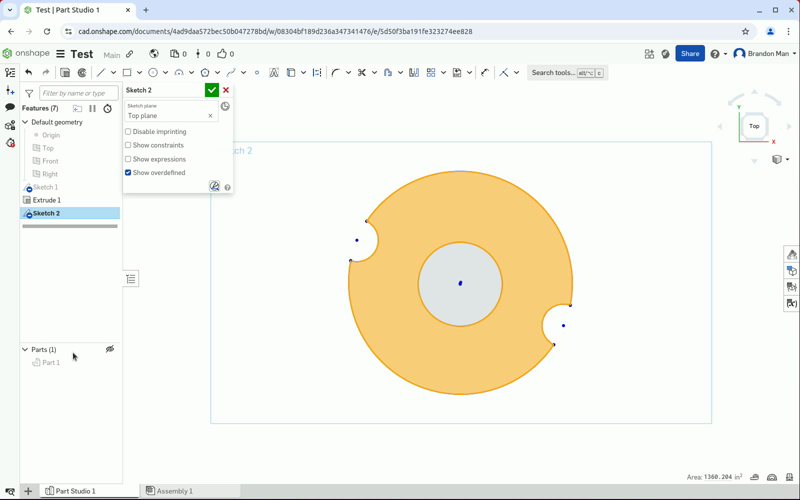
key(shift+e)
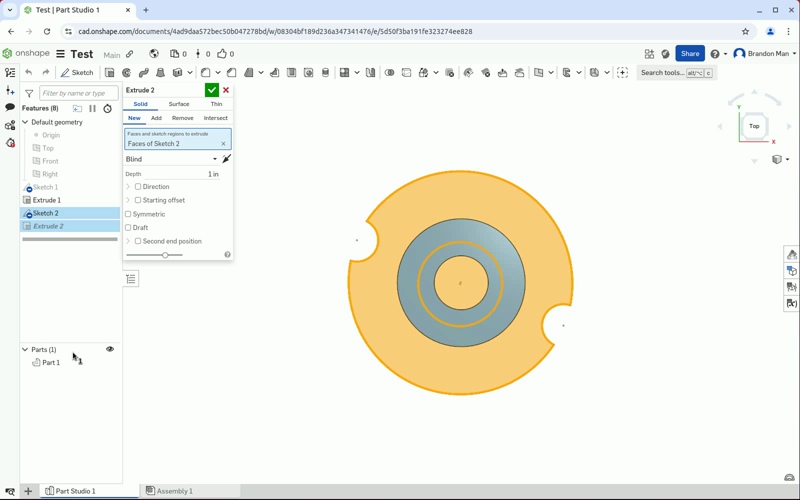
mouse_move(143, 106)
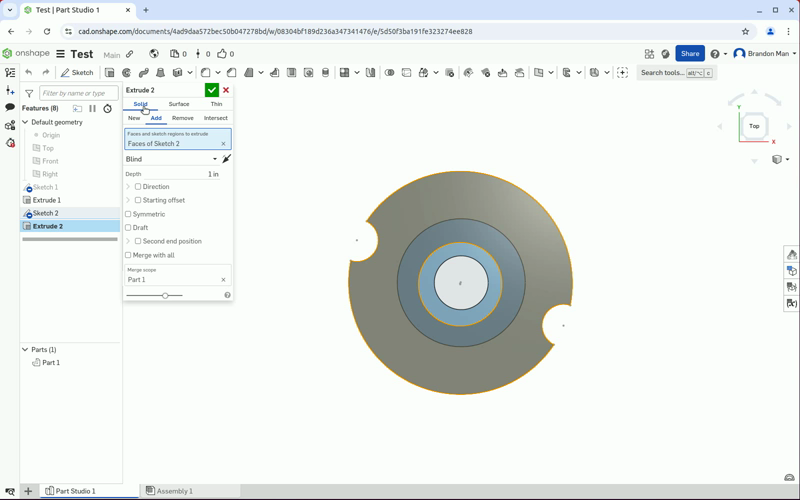
click(143, 106)
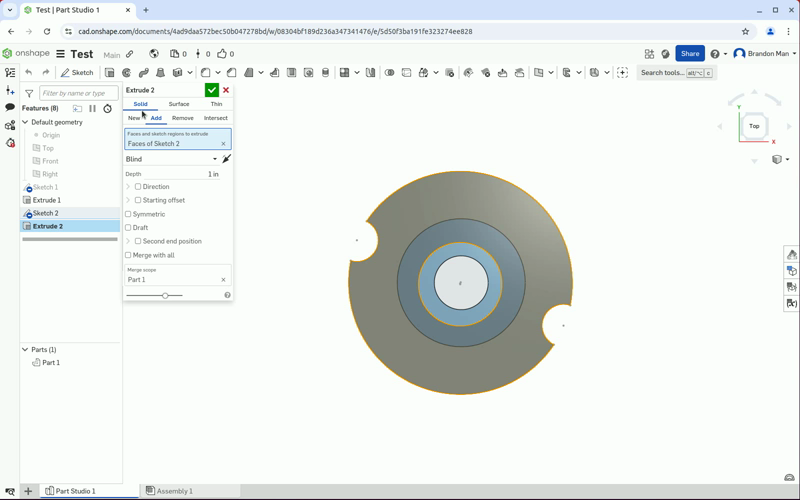
mouse_move(137, 120)
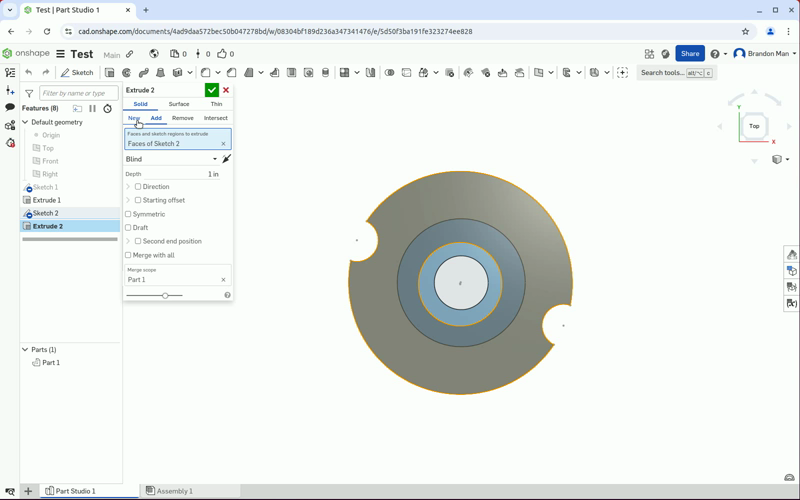
click(137, 120)
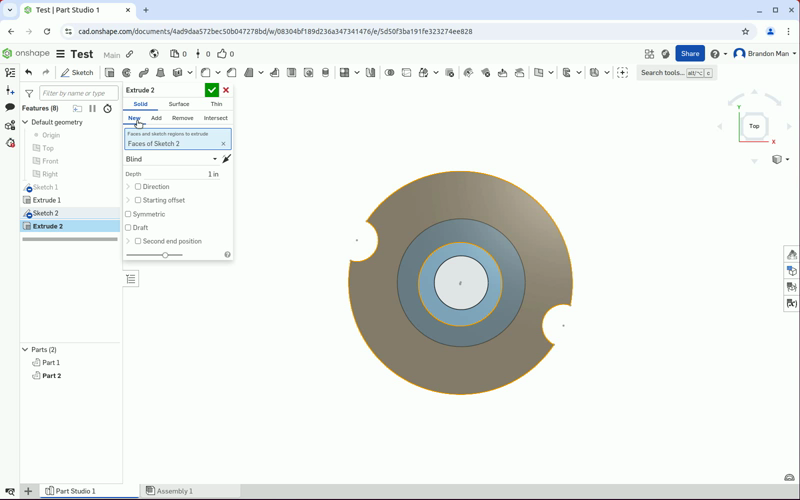
key(tab, 4)
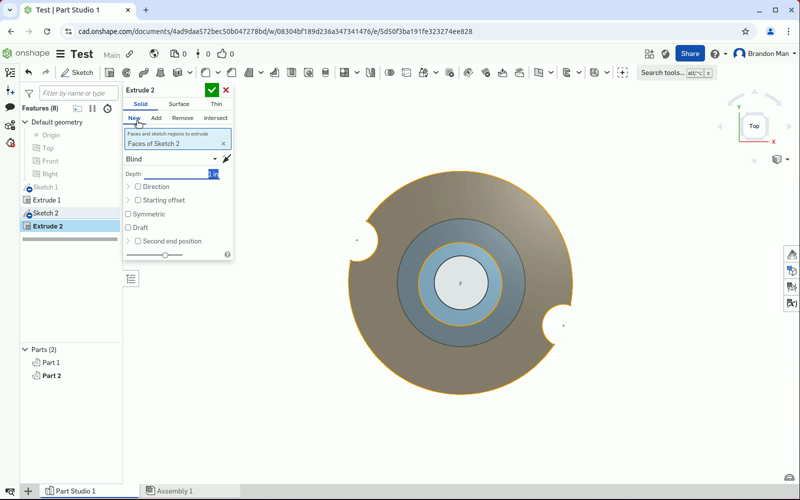
text(6.499)
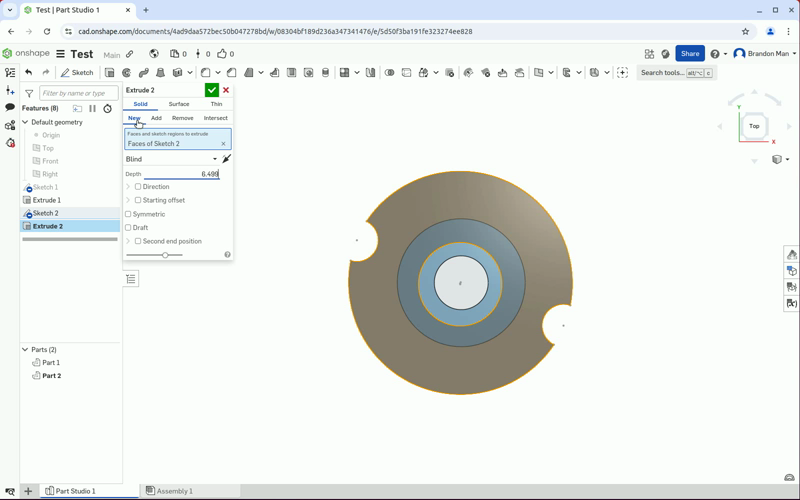
key(enter)
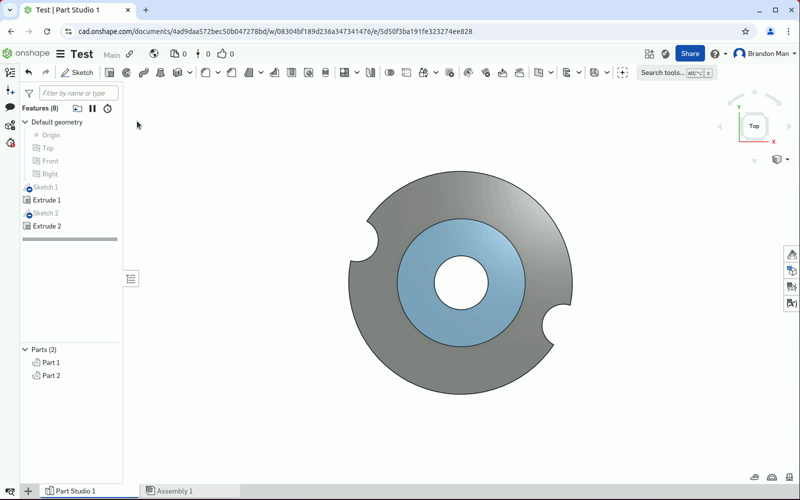
key(shift+h)
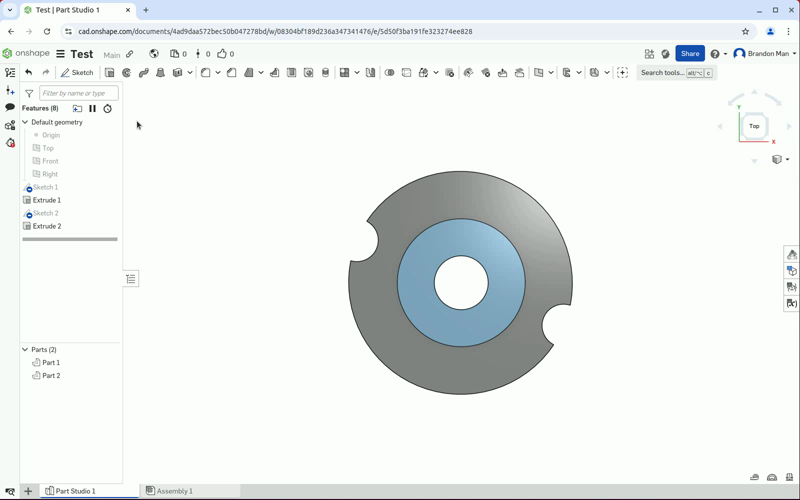
key(shift+h)
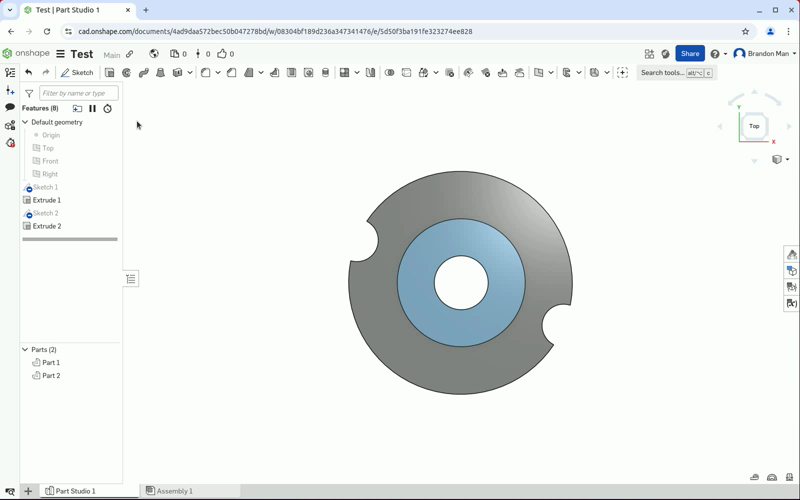
mouse_move(73, 189)
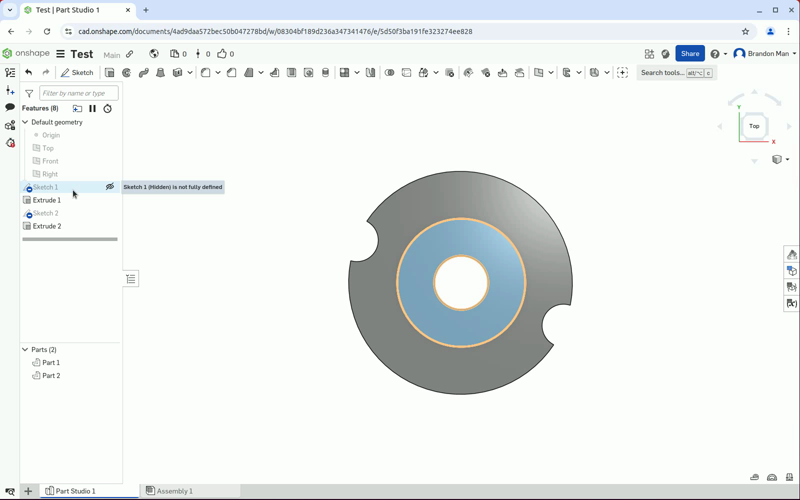
click(73, 189)
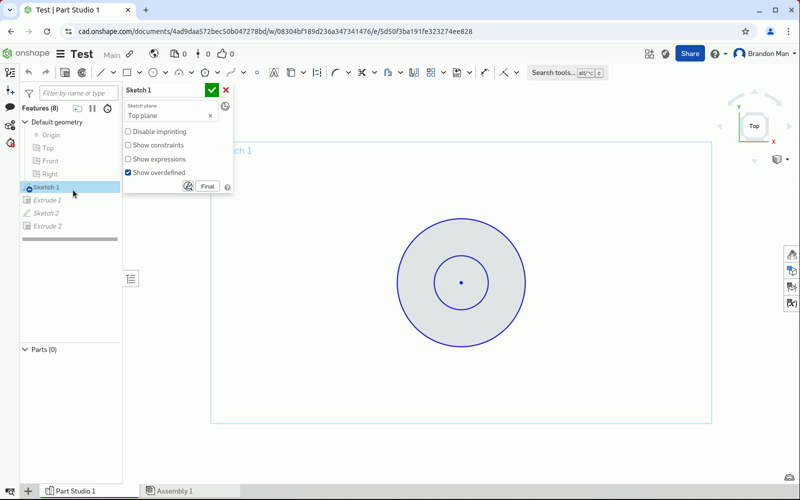
mouse_move(229, 92)
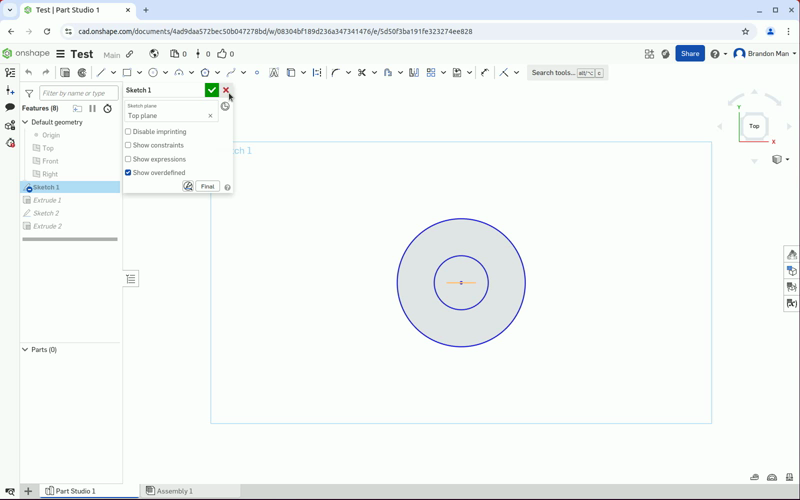
click(229, 92)
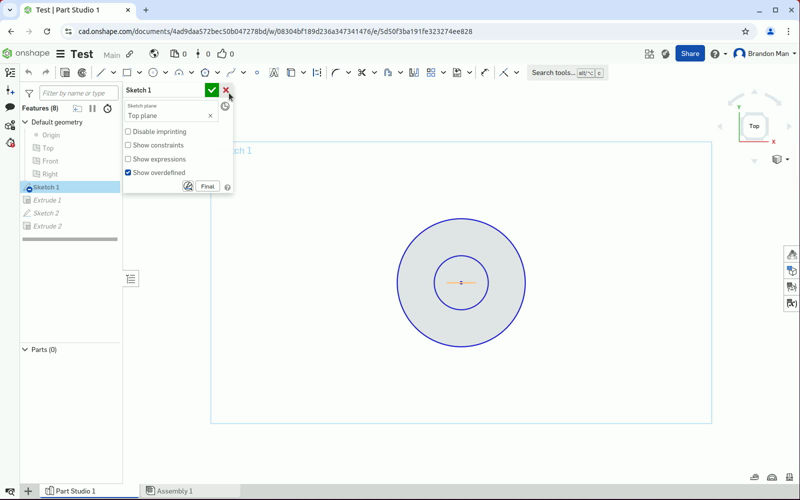
key(shift+s)
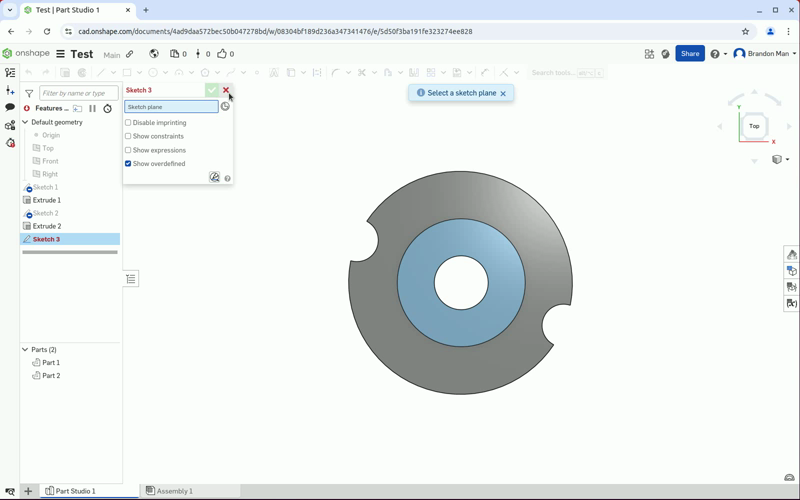
mouse_move(73, 150)
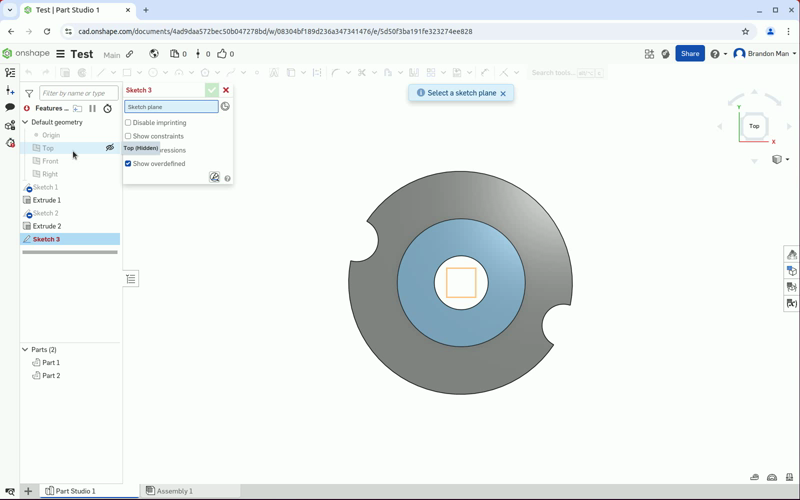
click(73, 150)
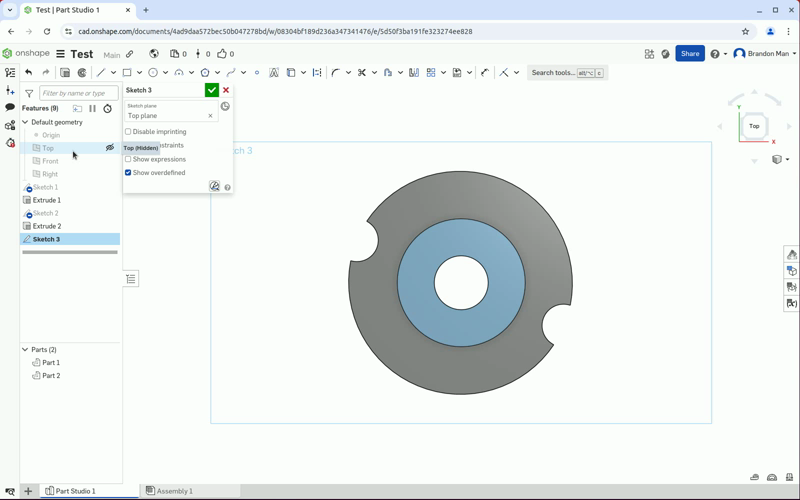
mouse_move(73, 352)
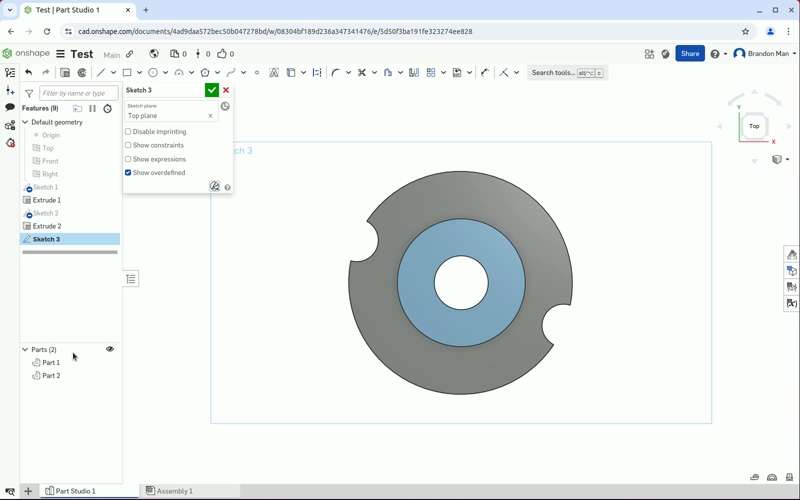
key(y)
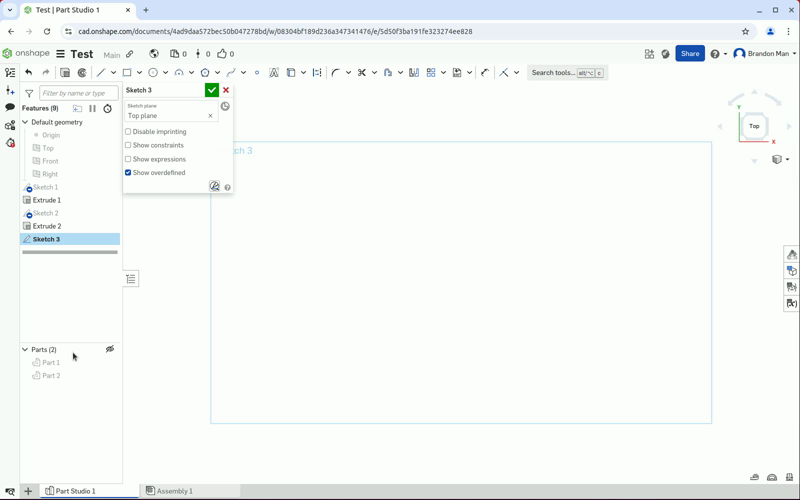
key(c)
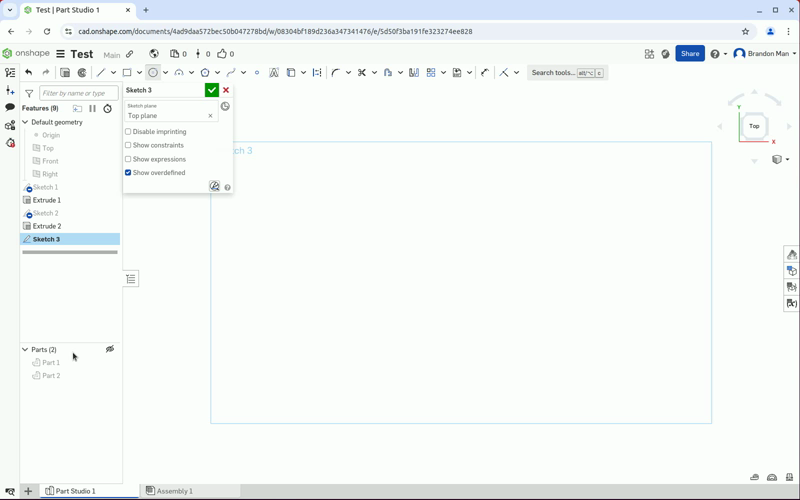
key_down(shift)
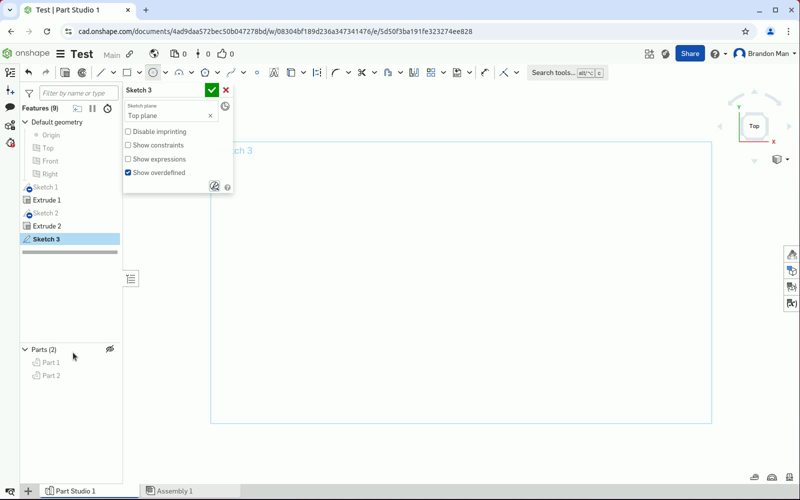
mouse_move(461, 282)
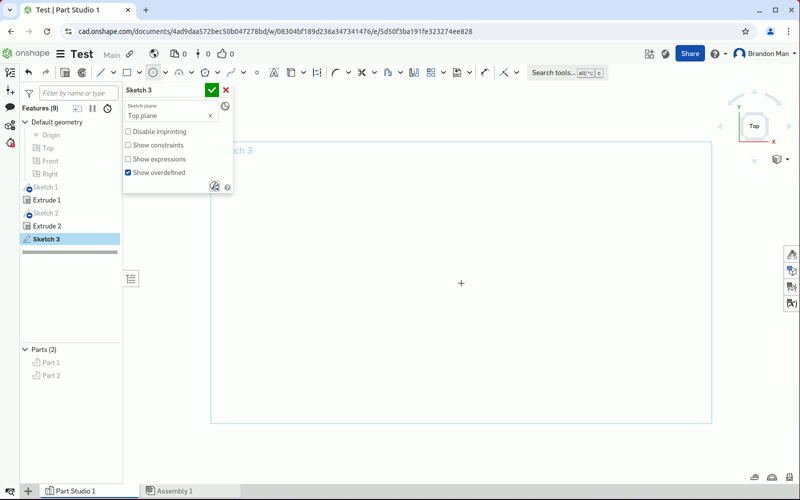
click(461, 282)
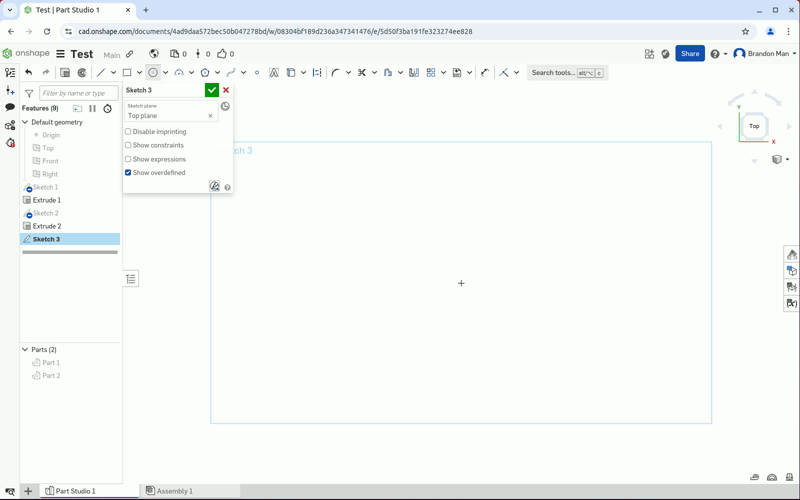
key_up(shift)
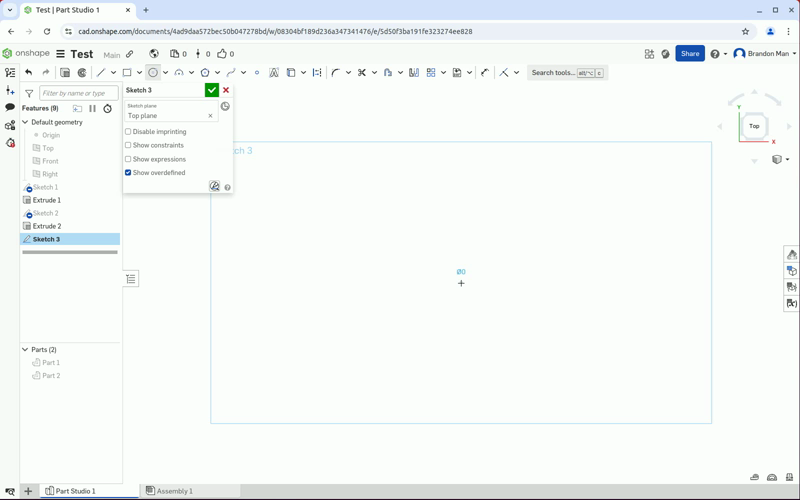
mouse_move(525, 282)
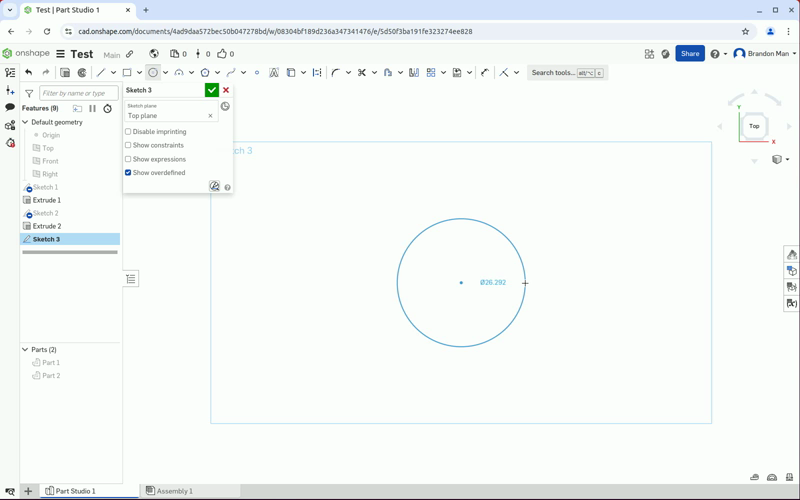
click(525, 282)
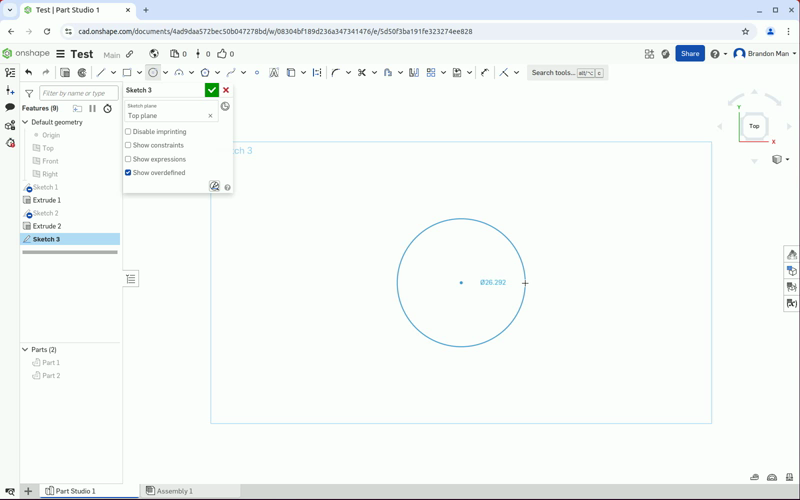
key(esc)
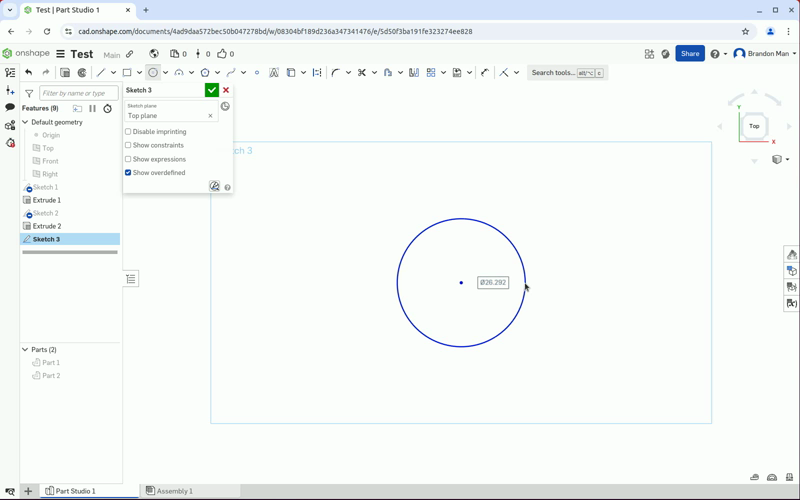
key(c)
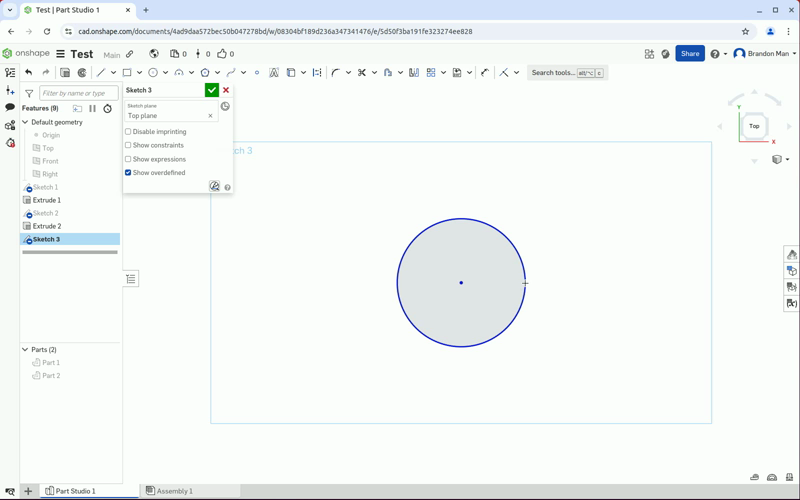
key_down(shift)
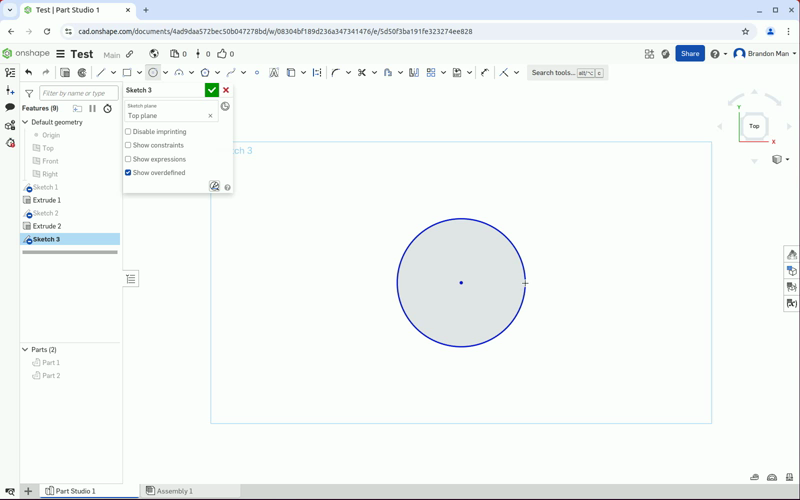
mouse_move(461, 282)
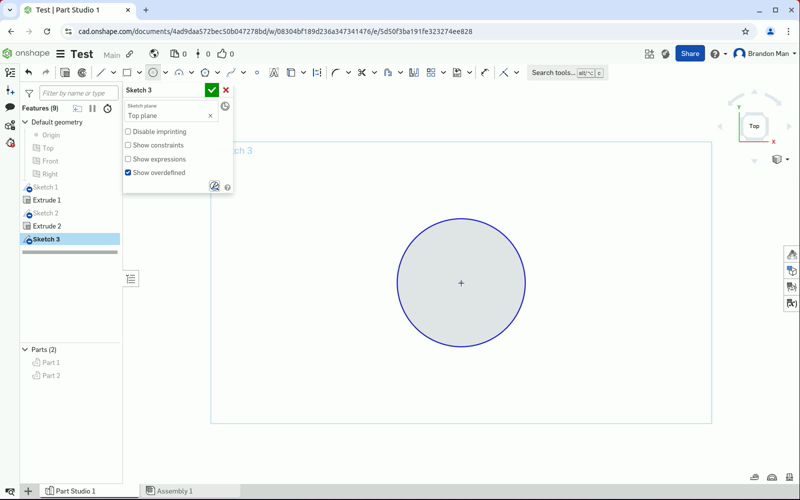
click(461, 282)
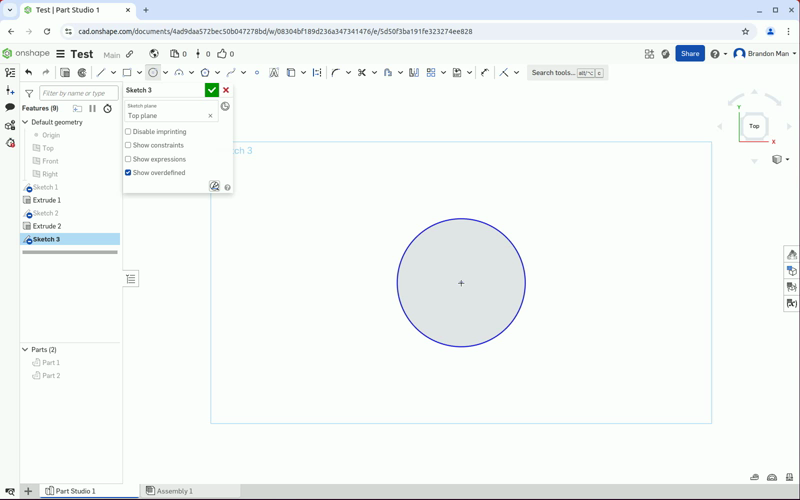
key_up(shift)
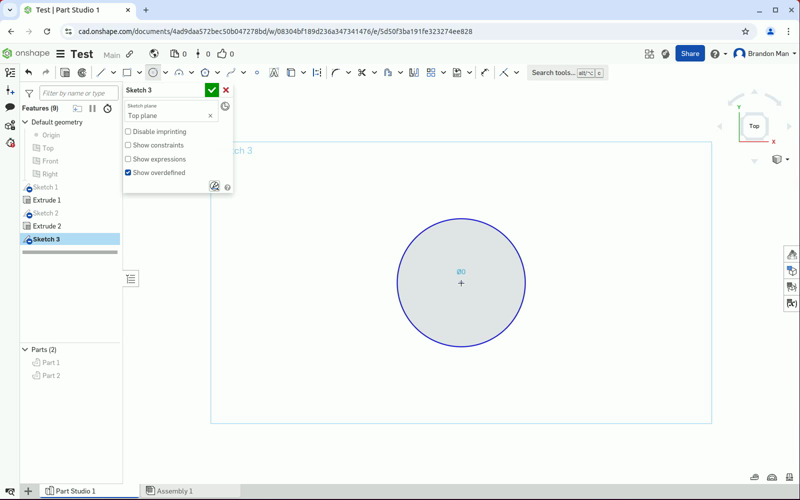
mouse_move(488, 282)
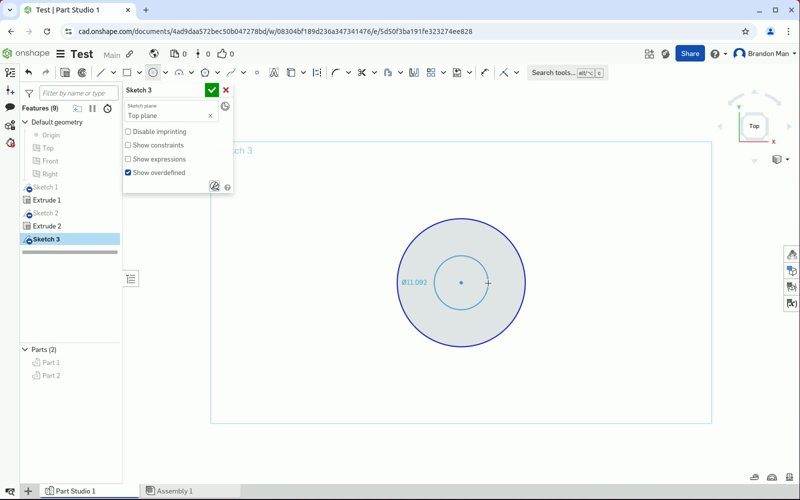
click(488, 282)
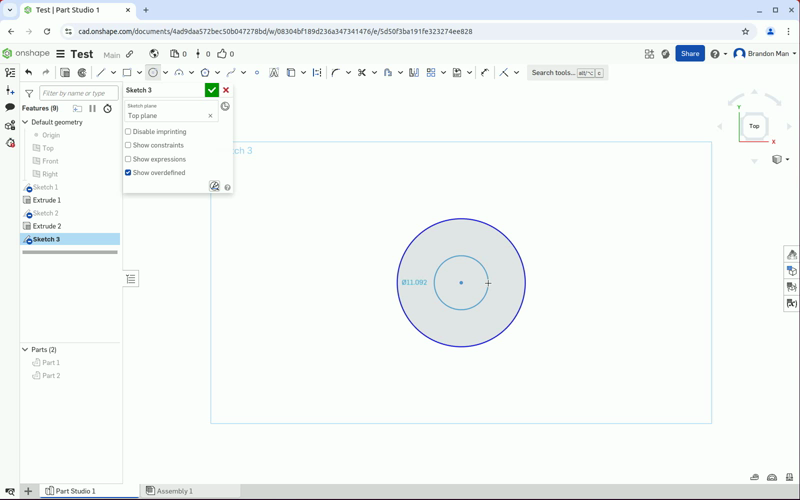
key(esc)
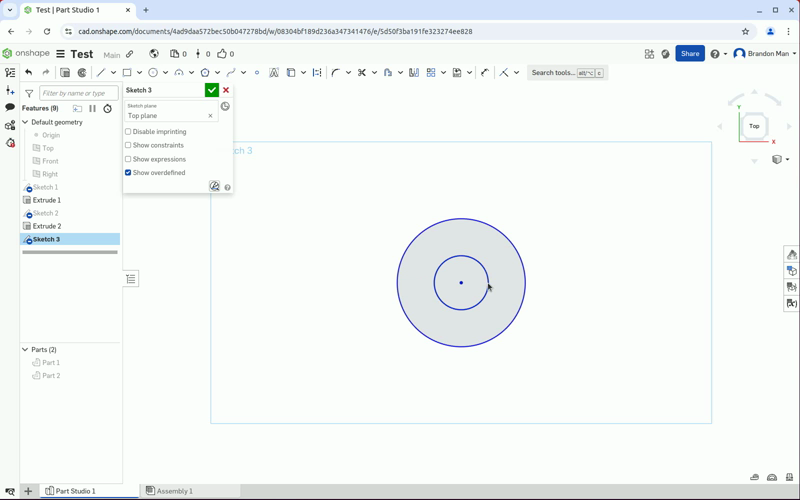
mouse_move(424, 315)
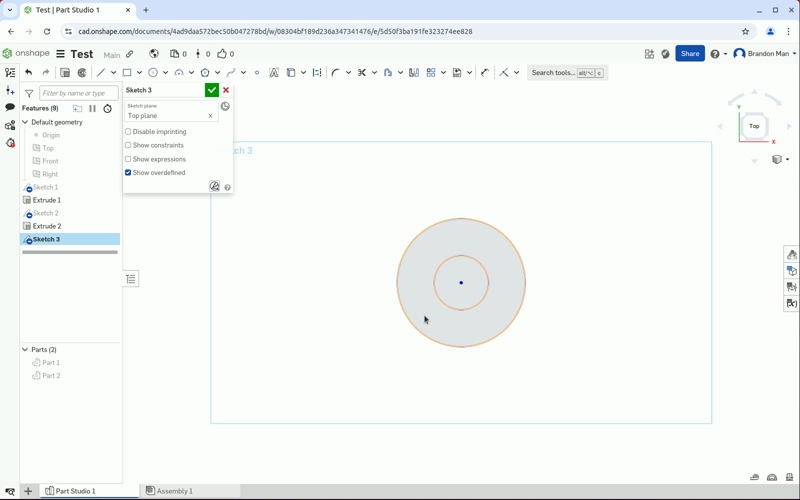
click(424, 315)
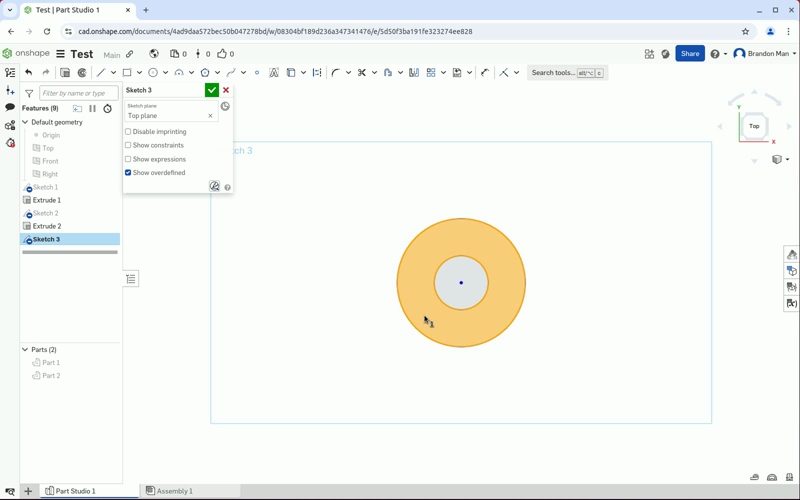
mouse_move(73, 352)
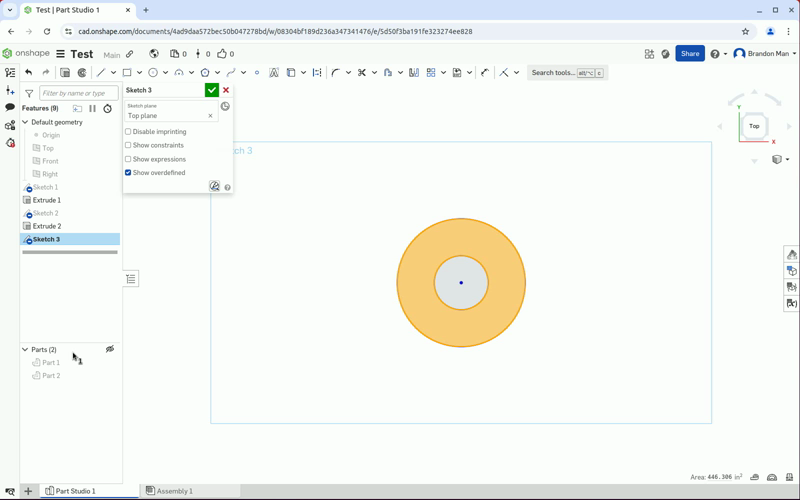
key(shift+y)
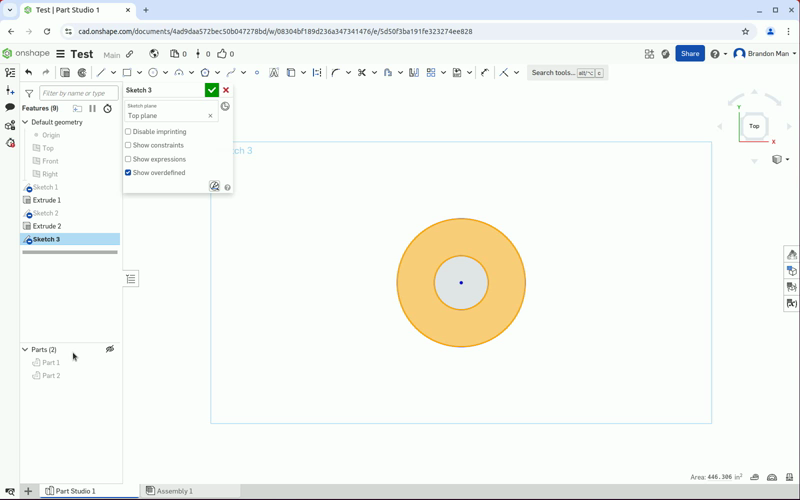
key(shift+e)
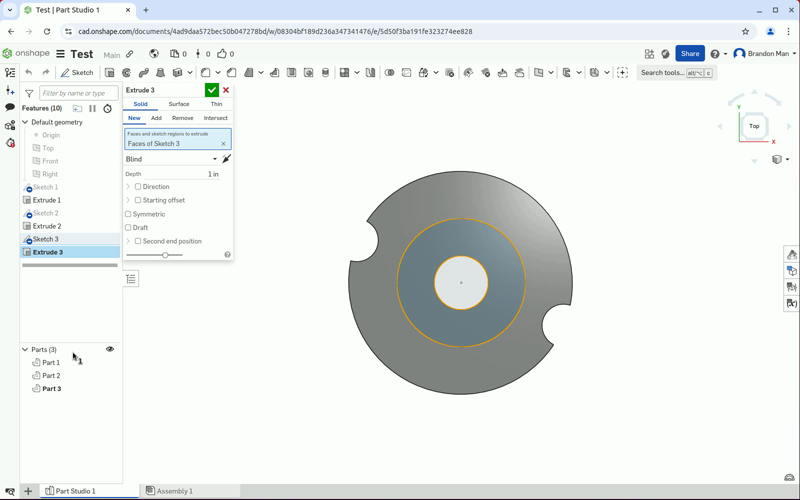
mouse_move(143, 106)
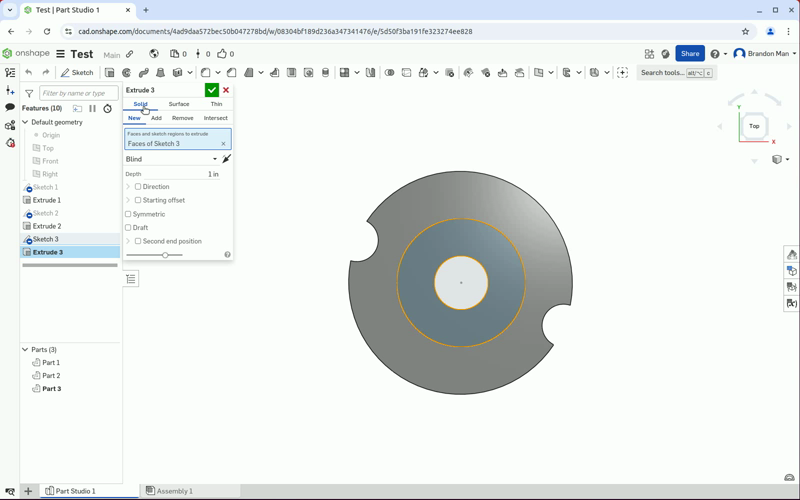
click(143, 106)
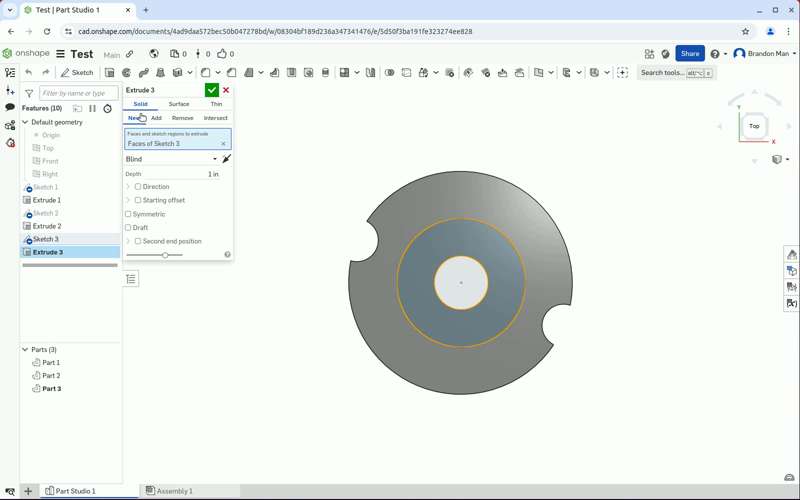
mouse_move(137, 120)
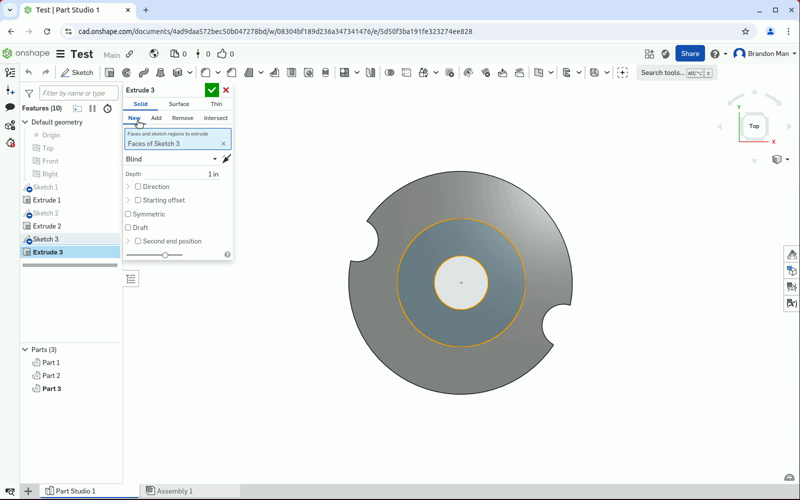
click(137, 120)
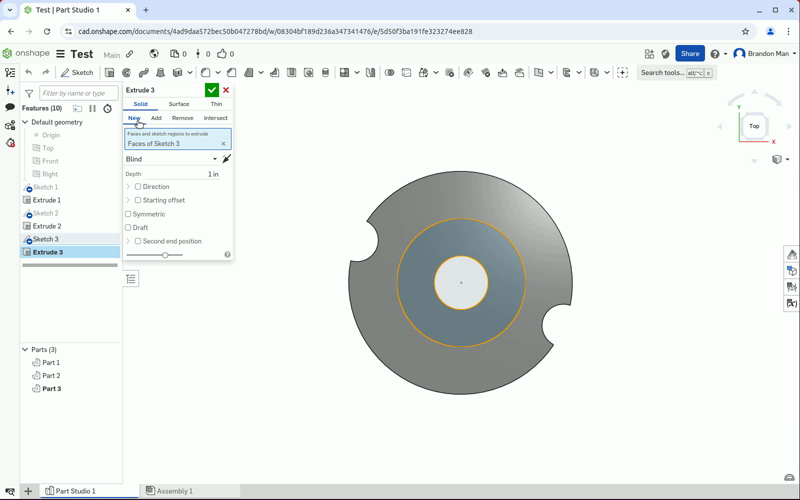
key(tab, 4)
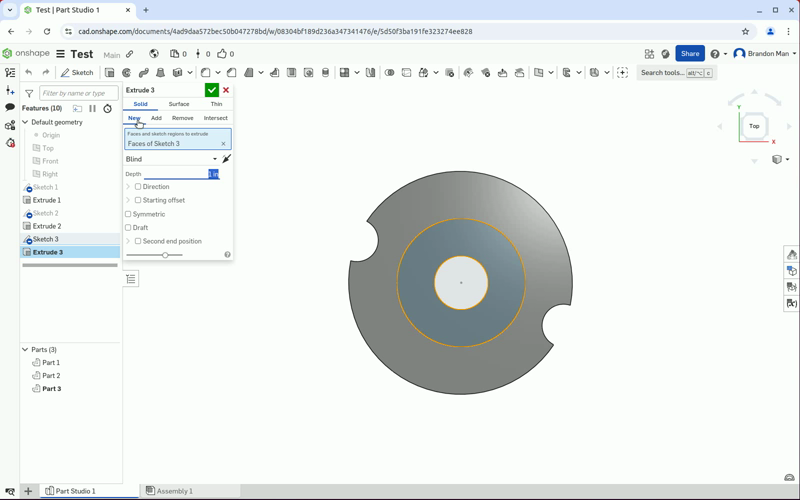
text(6.499)
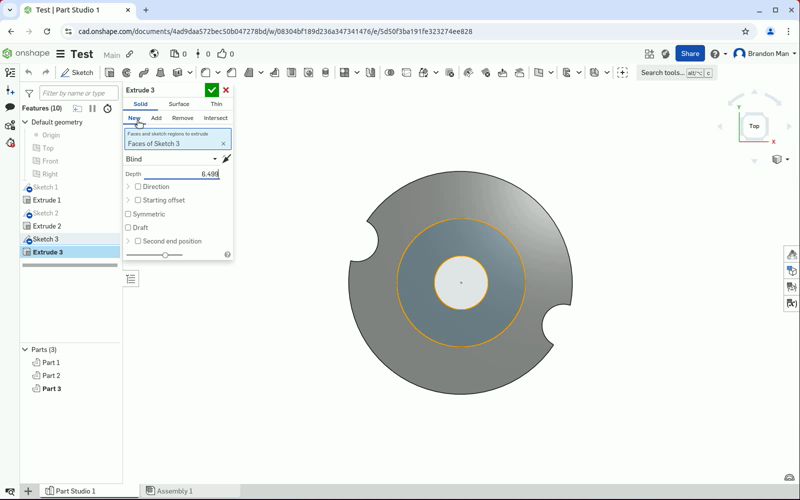
key(enter)
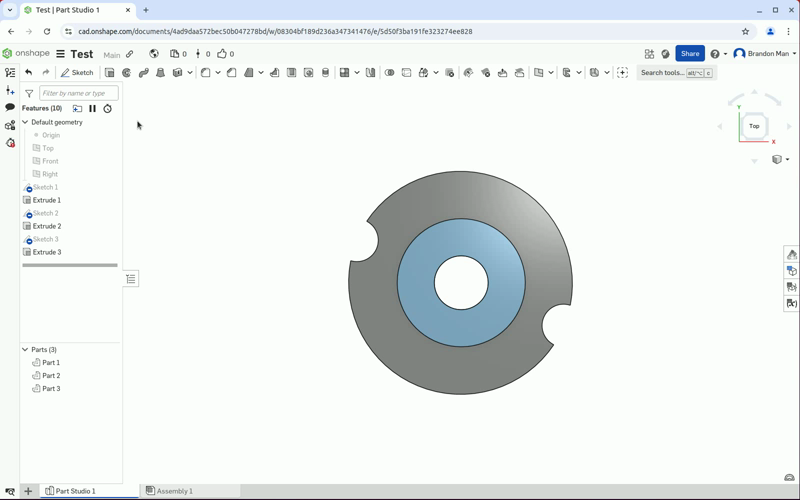
key(shift+h)
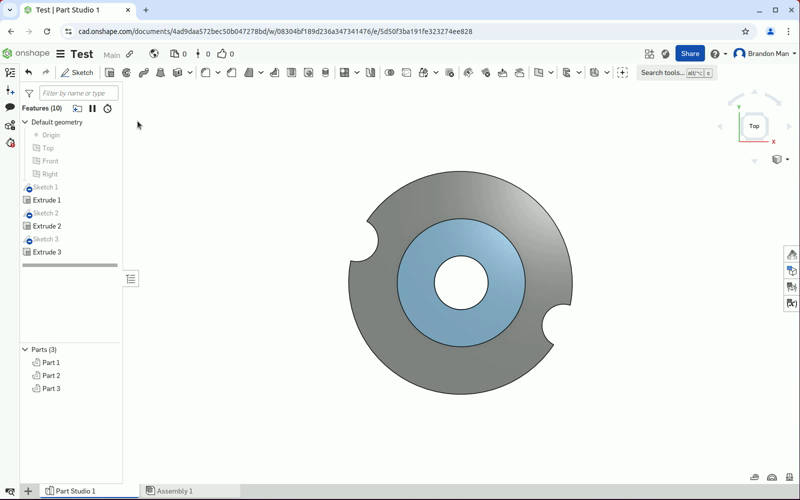
key(shift+h)
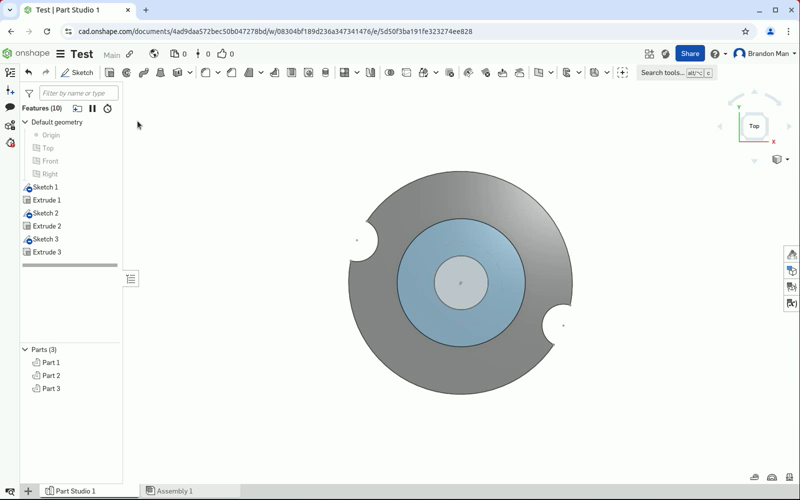
key(shift+7)
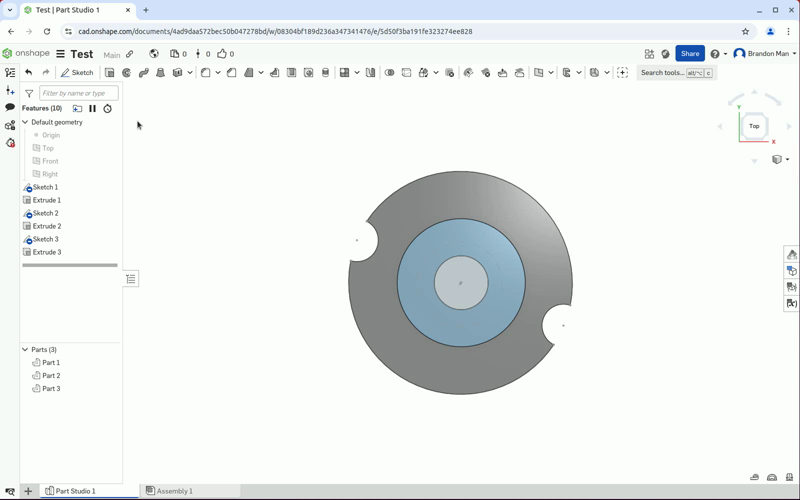
key(up, 3)
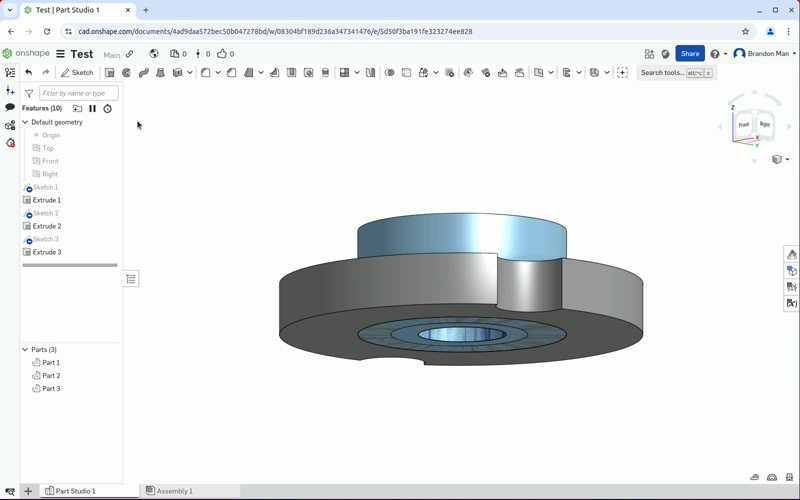
key(left, 3)
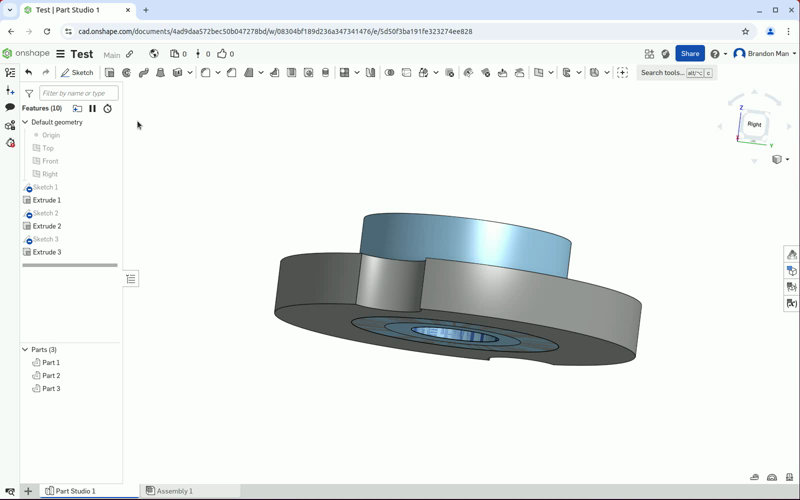
key(right, 3)
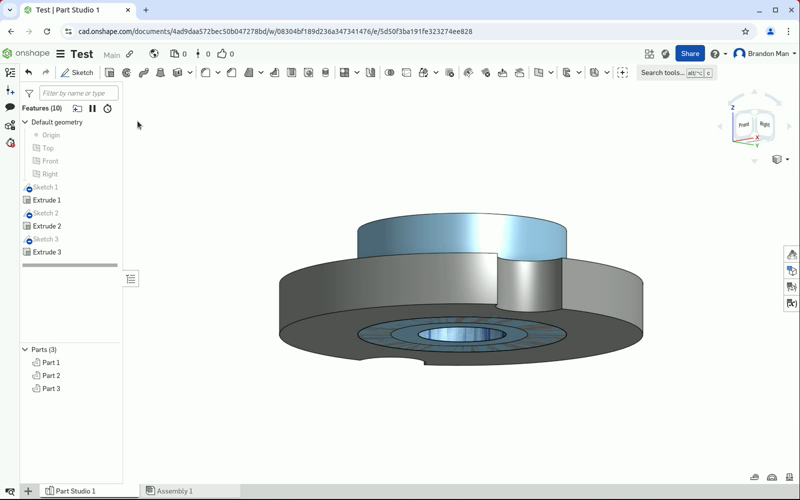
key(down, 3)
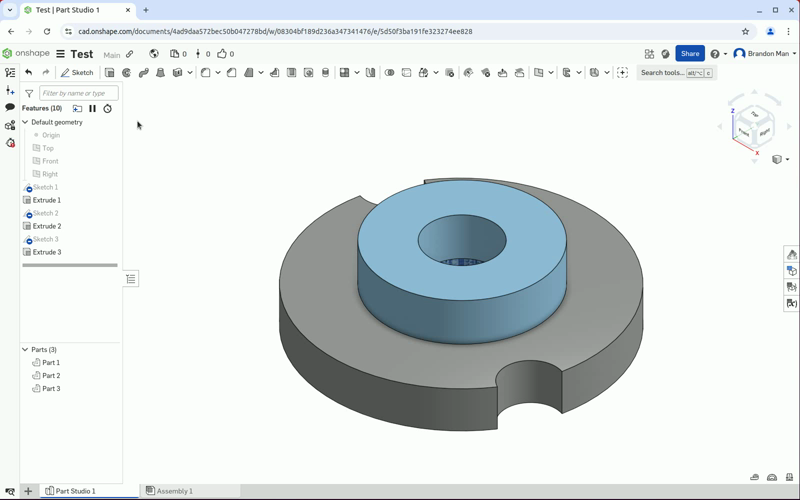
mouse_move(73, 189)
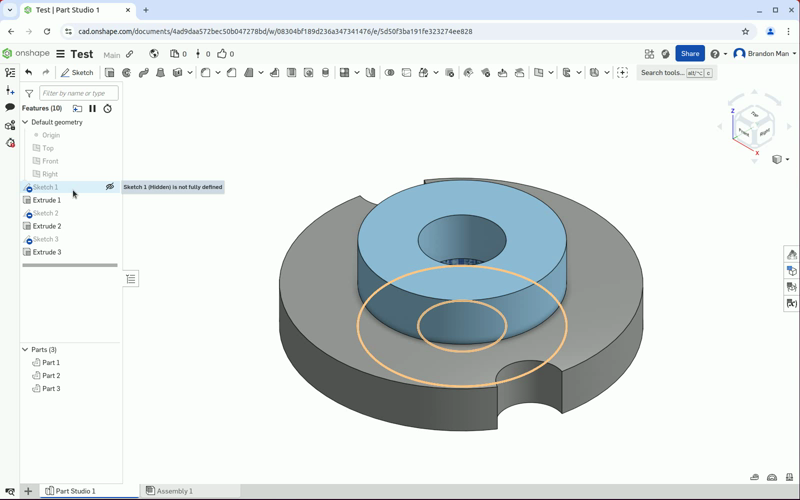
click(73, 189)